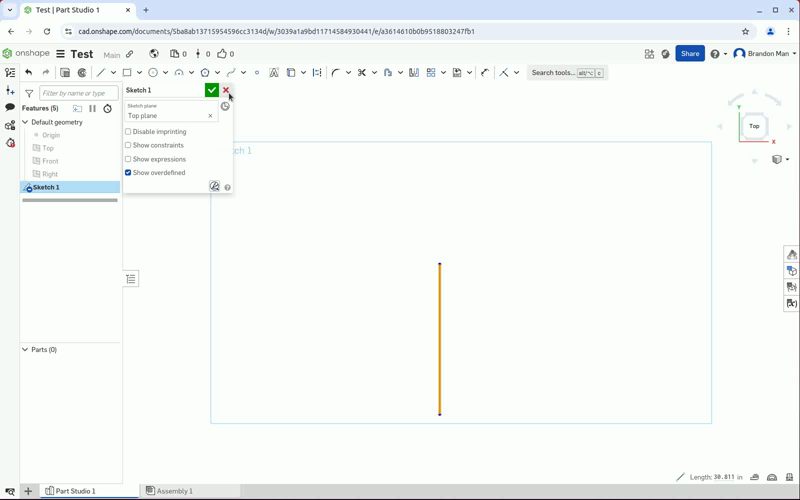
key(shift+h)
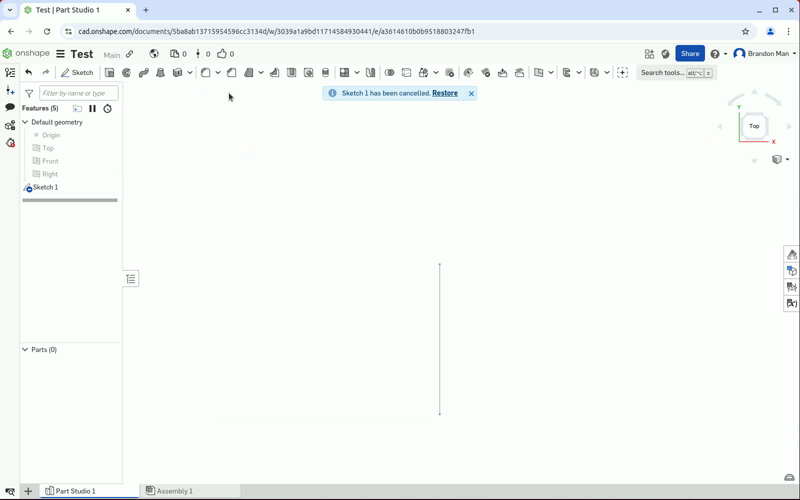
key(shift+s)
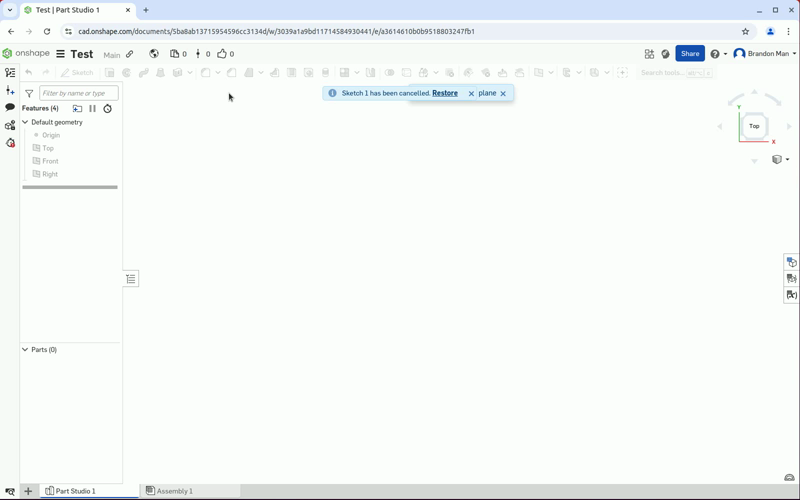
mouse_move(73, 150)
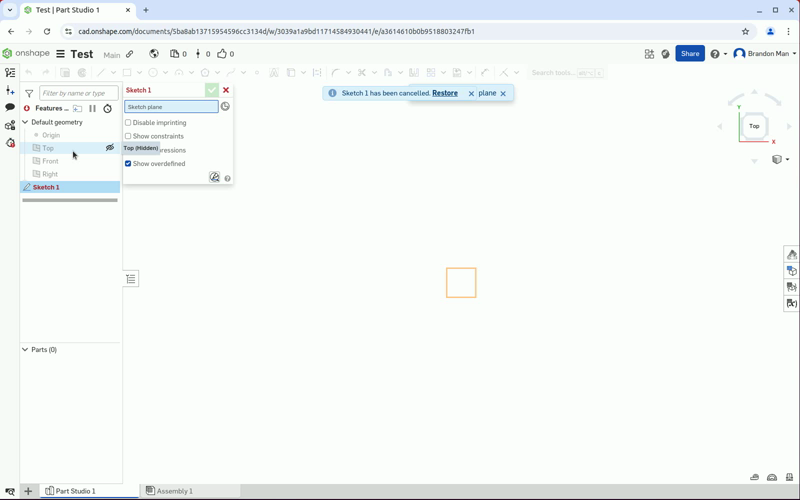
click(73, 150)
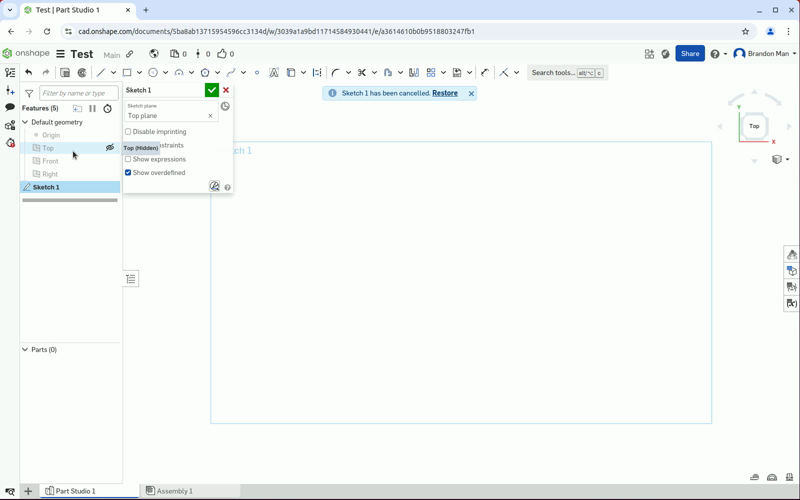
mouse_move(73, 352)
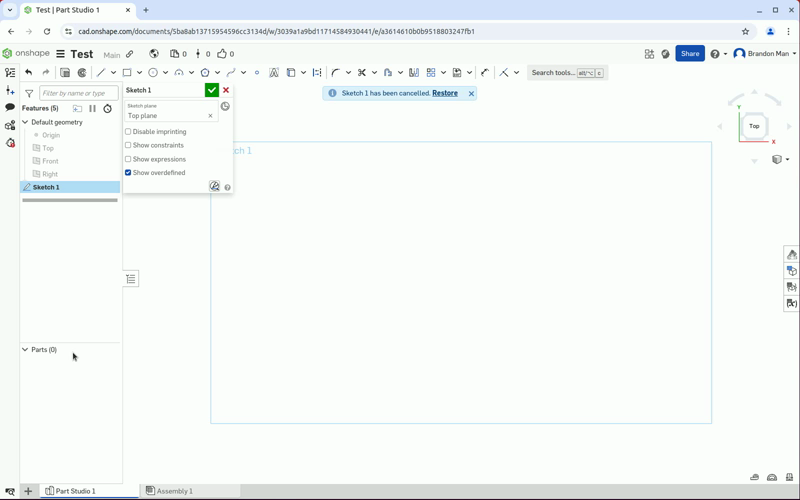
key(y)
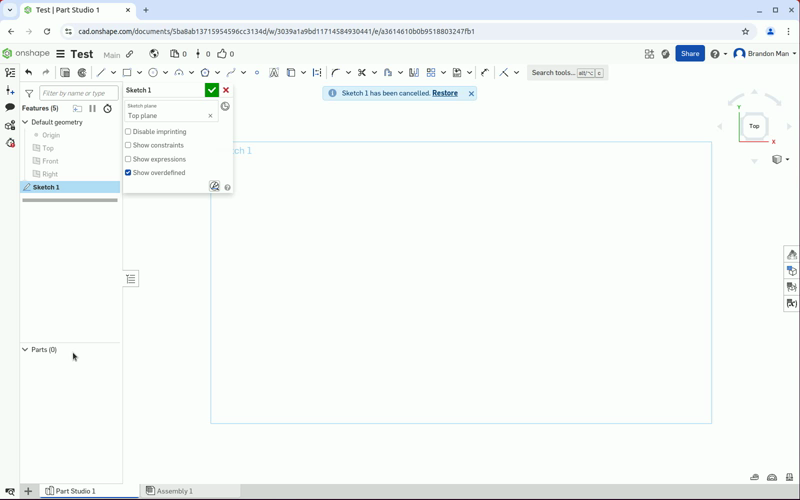
key(c)
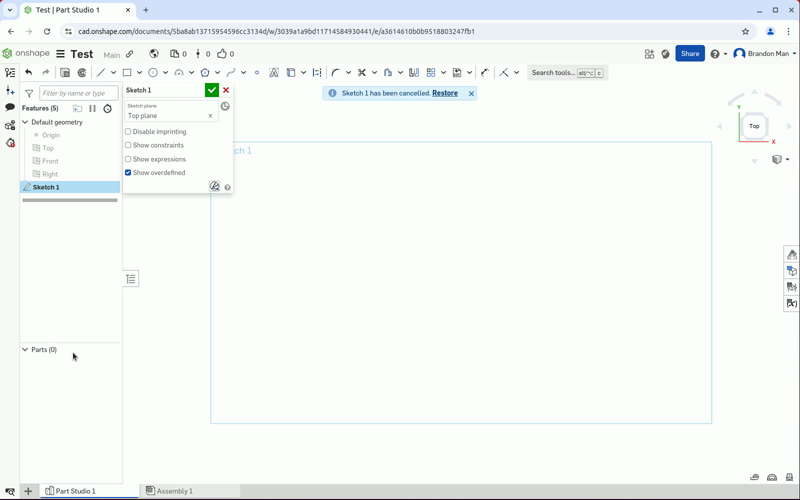
key_down(shift)
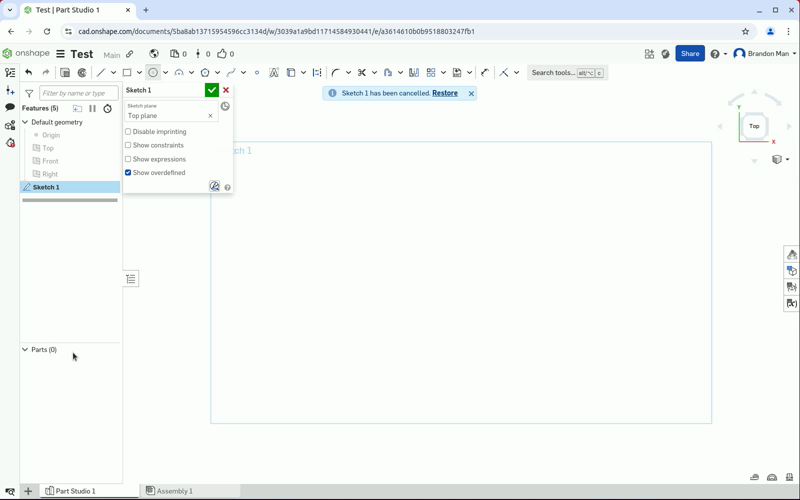
mouse_move(461, 282)
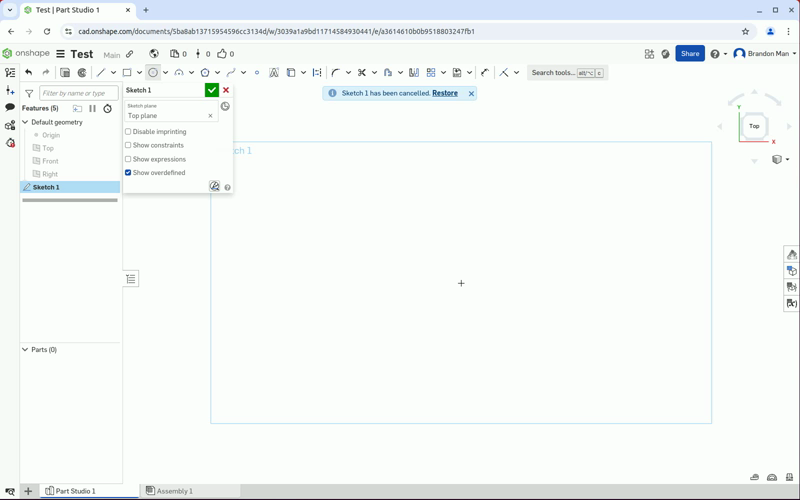
click(461, 282)
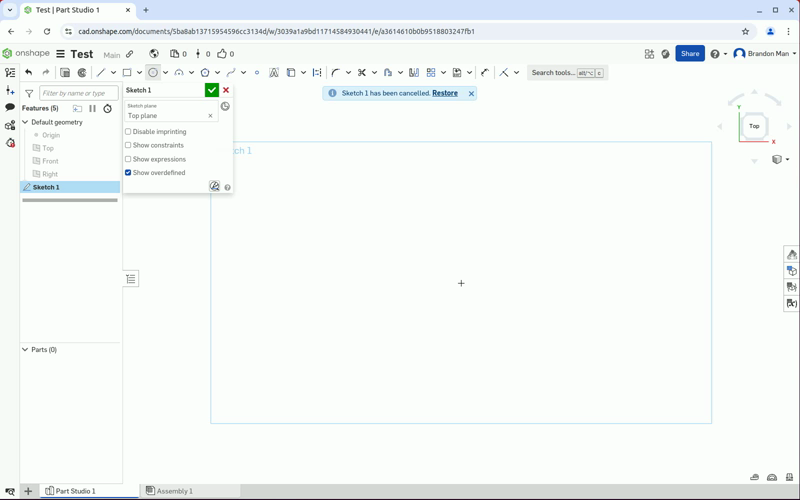
key_up(shift)
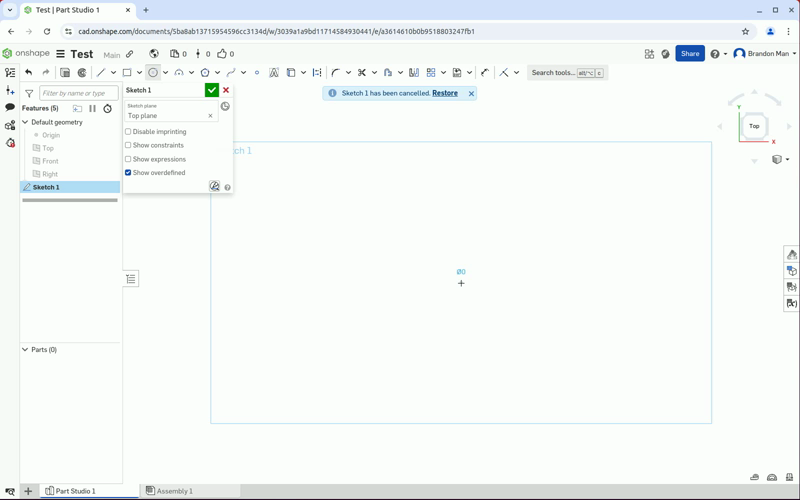
mouse_move(543, 282)
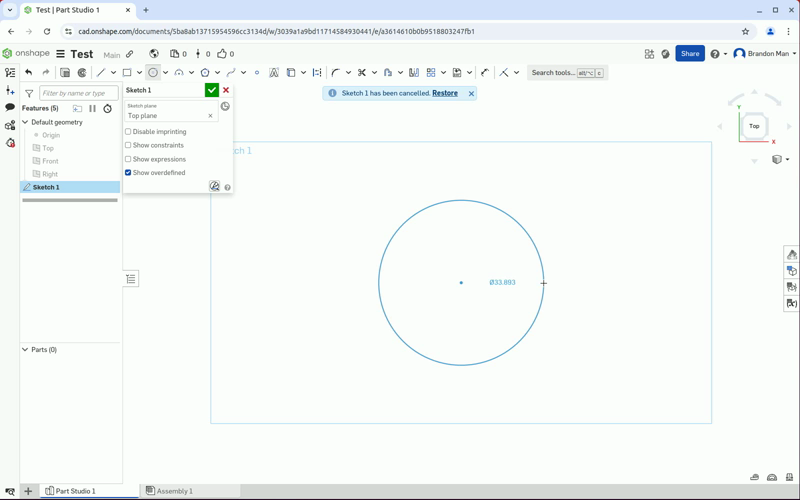
click(543, 282)
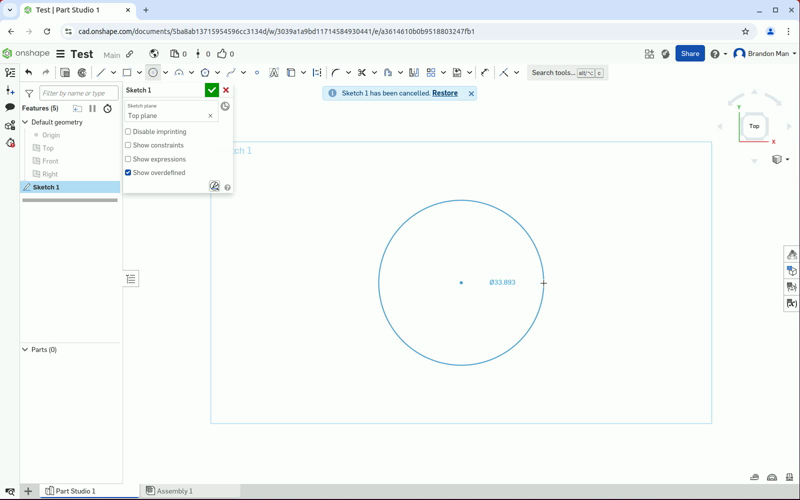
key(esc)
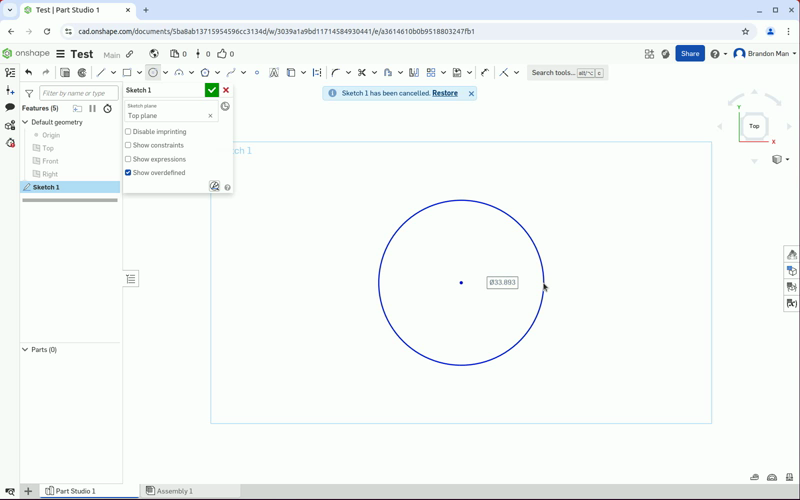
key(l)
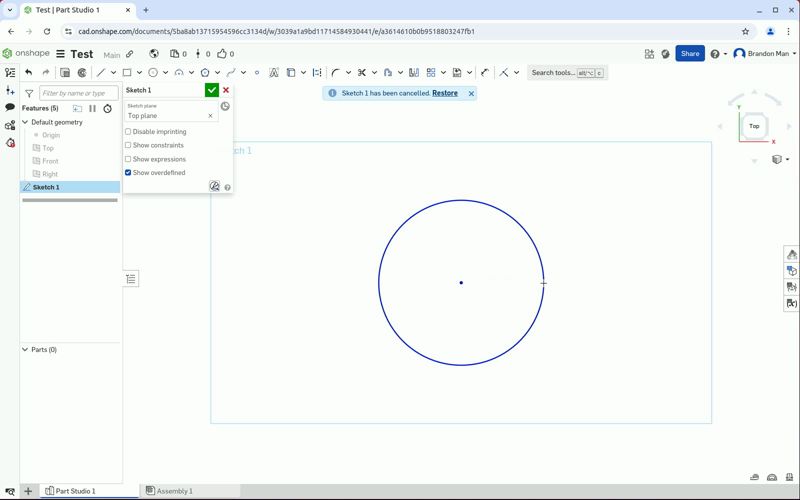
key_down(shift)
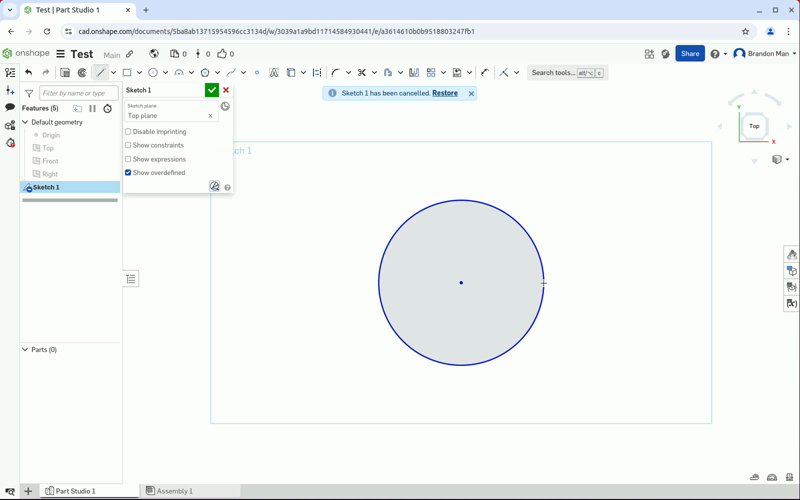
mouse_move(390, 301)
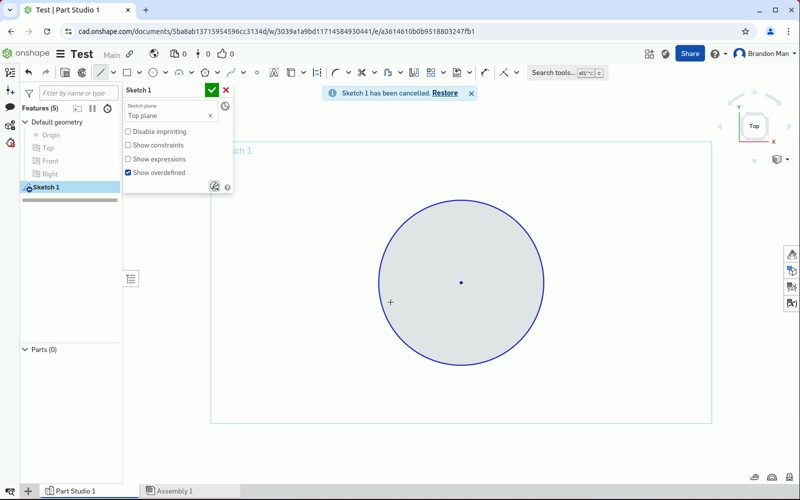
click(390, 301)
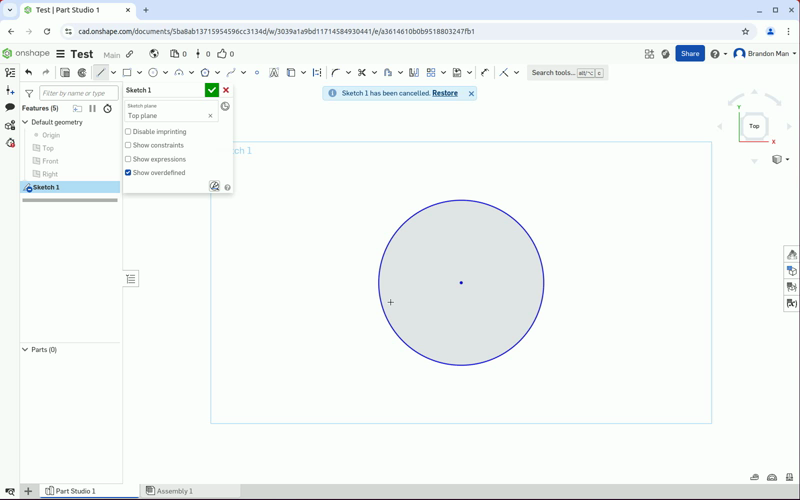
key_up(shift)
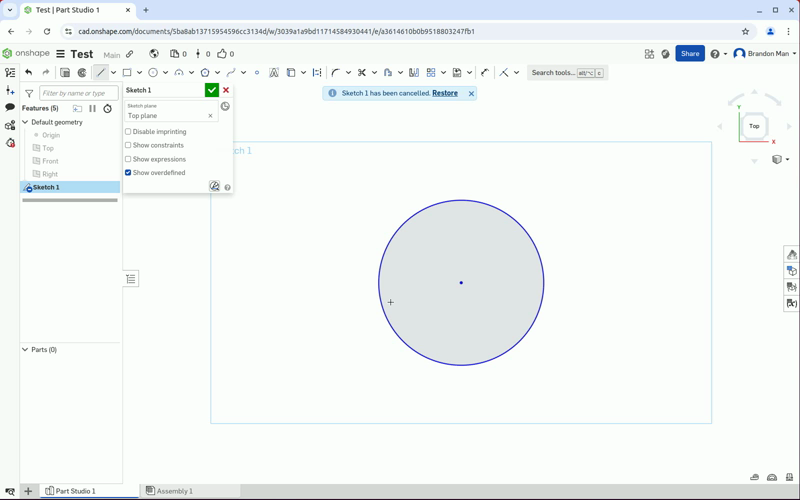
key_down(shift)
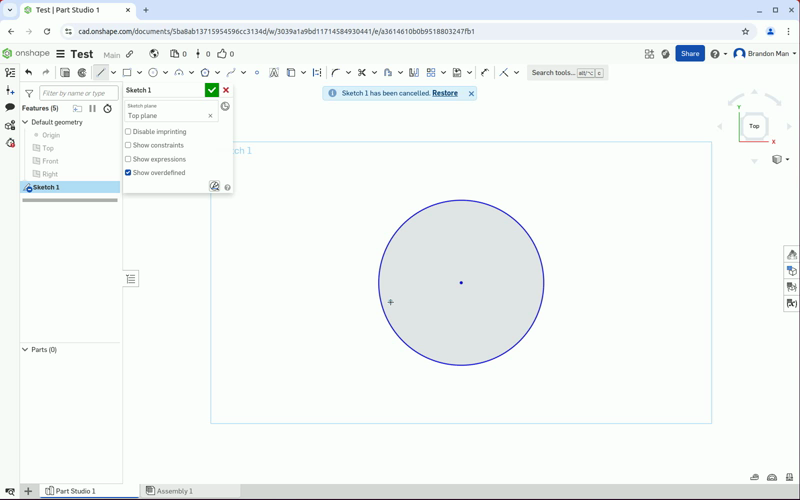
mouse_move(420, 301)
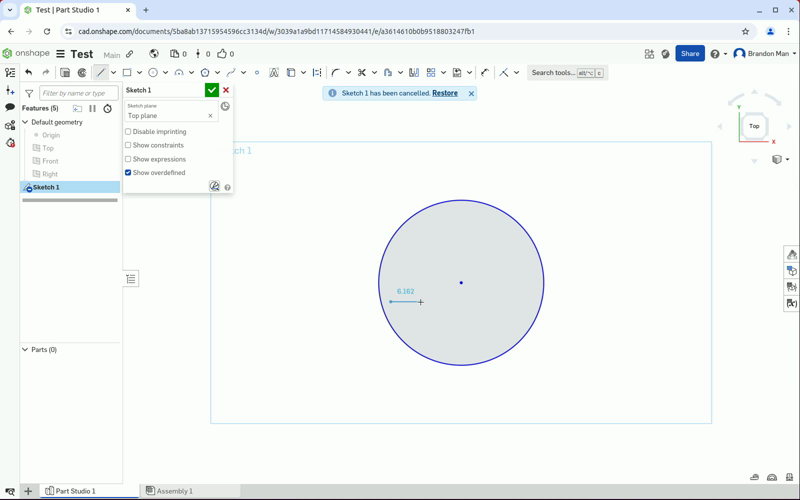
mouse_move(409, 334)
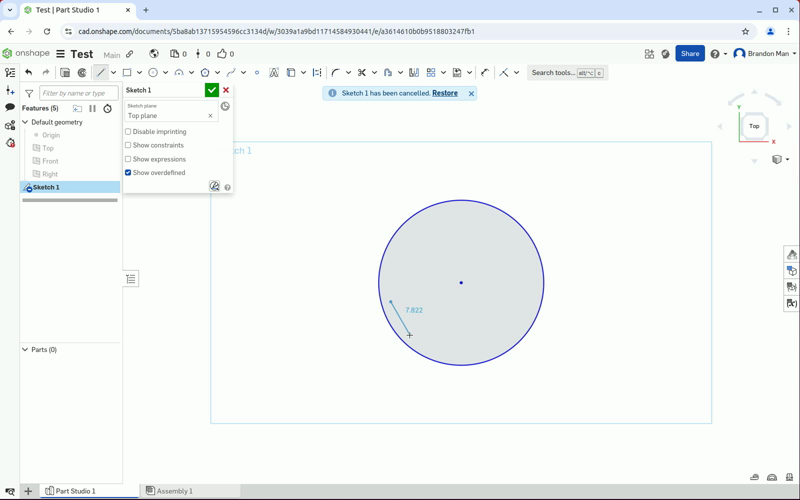
click(409, 334)
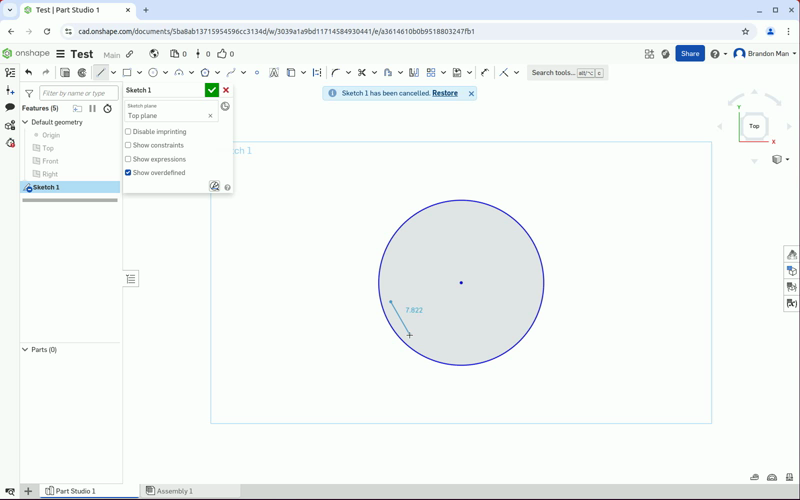
key_up(shift)
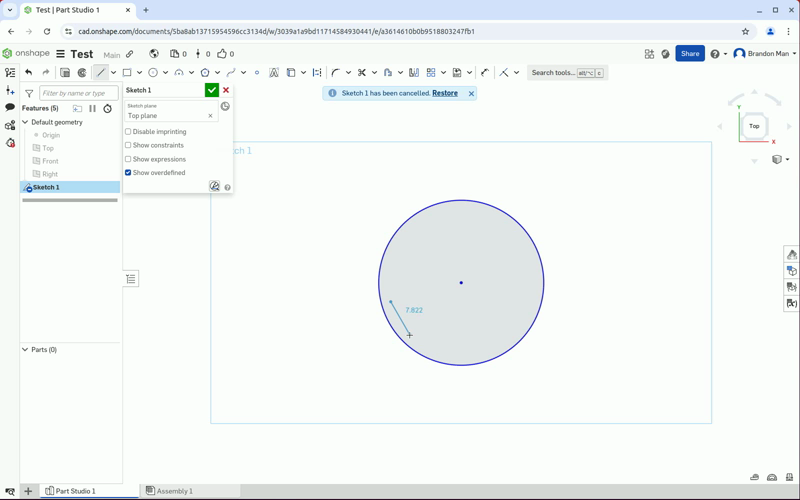
key_down(shift)
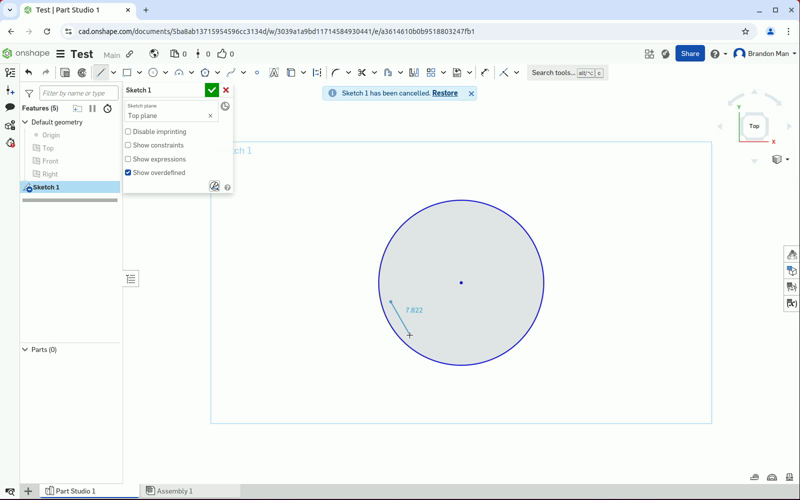
mouse_move(439, 334)
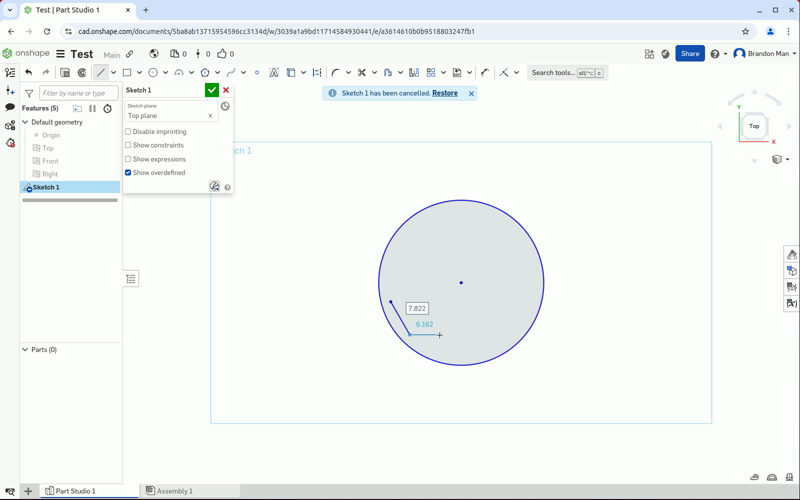
mouse_move(442, 351)
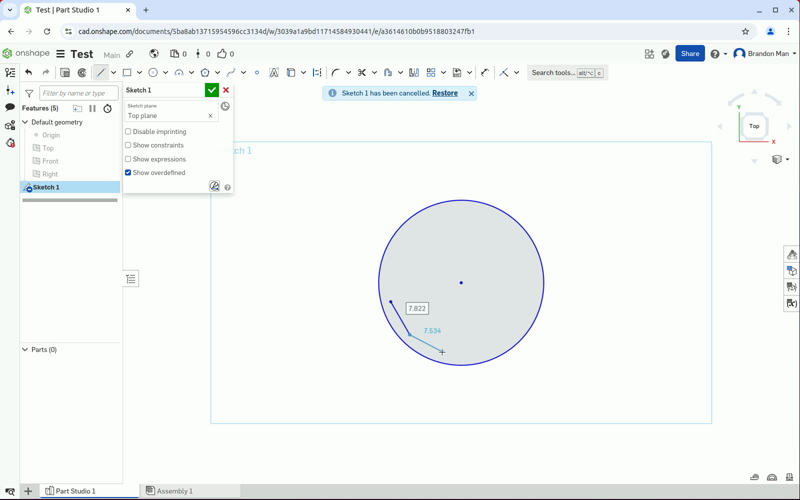
click(442, 351)
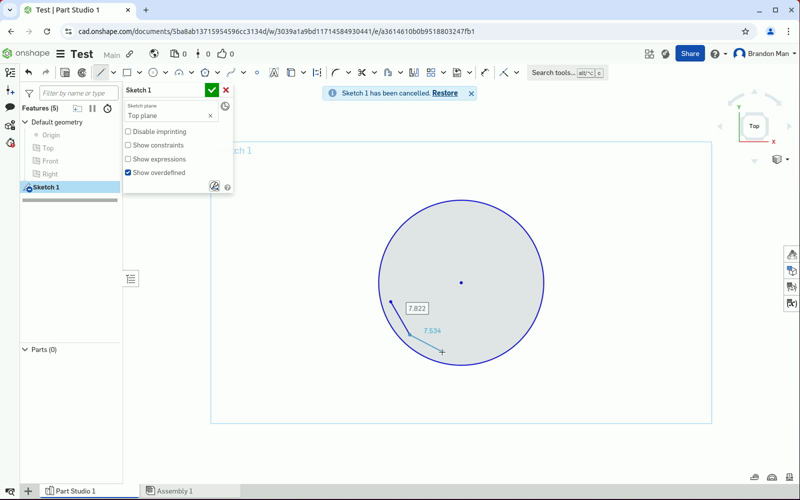
key_up(shift)
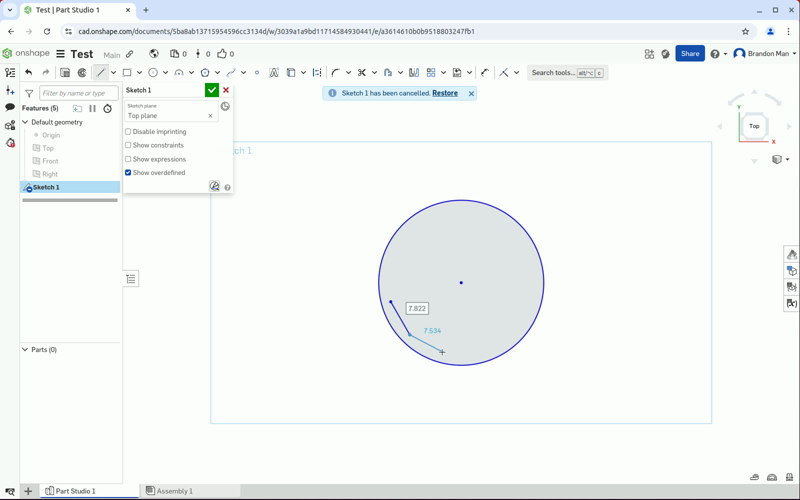
key_down(shift)
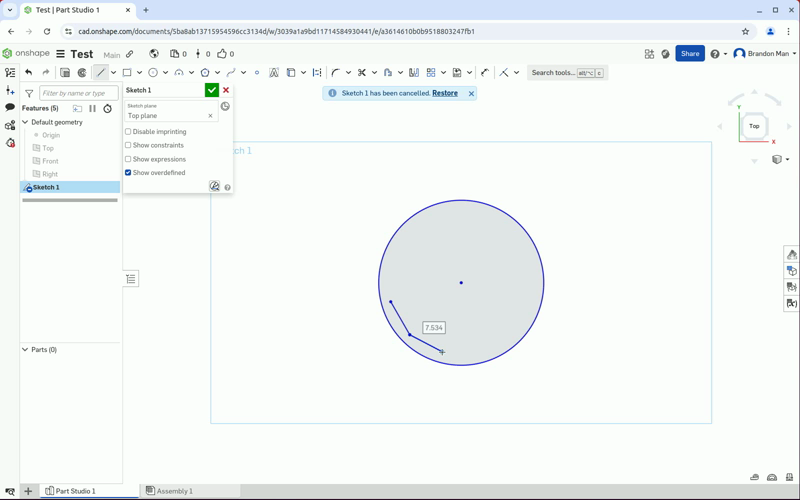
mouse_move(472, 351)
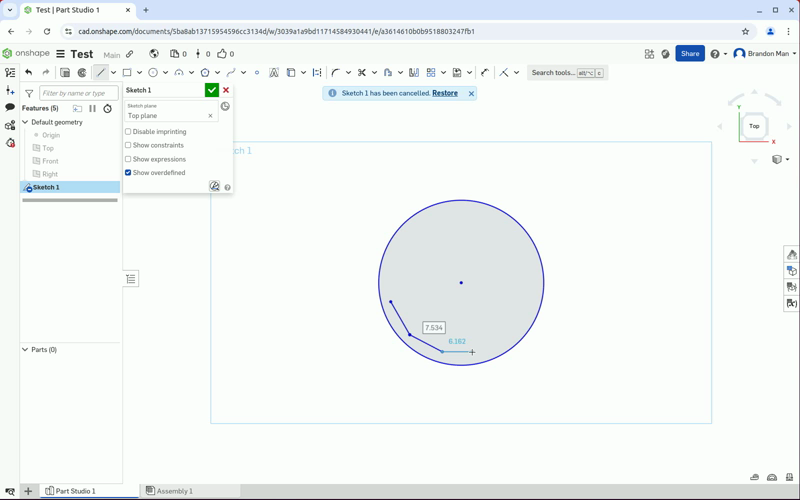
mouse_move(478, 351)
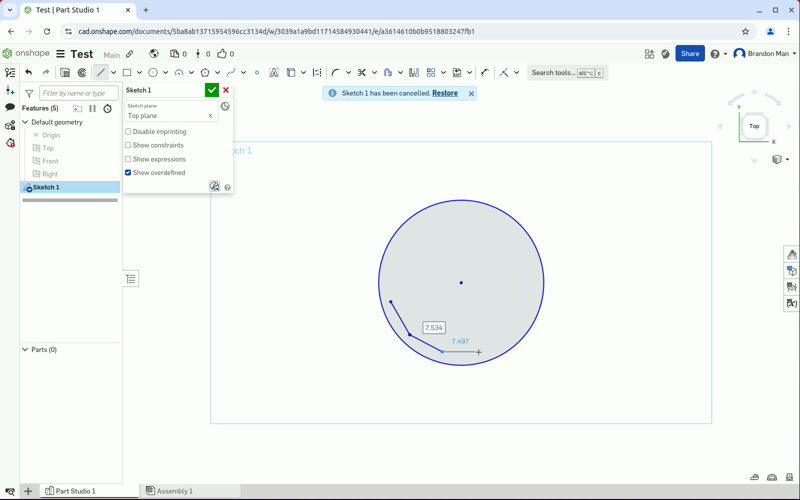
click(478, 351)
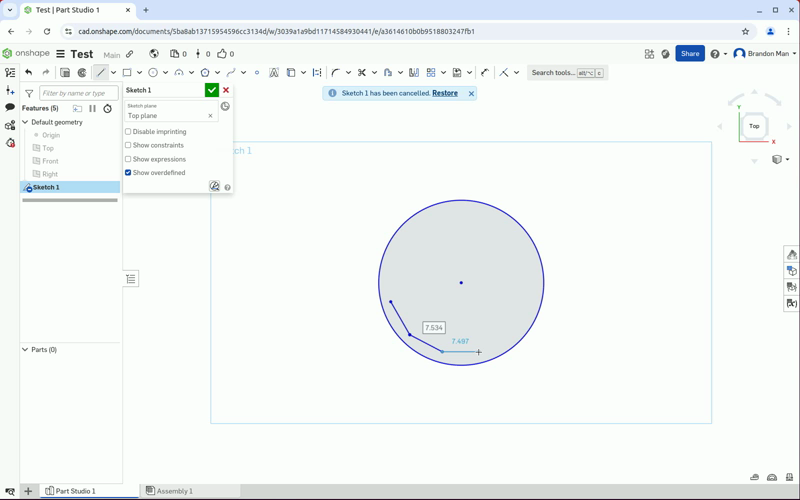
key_up(shift)
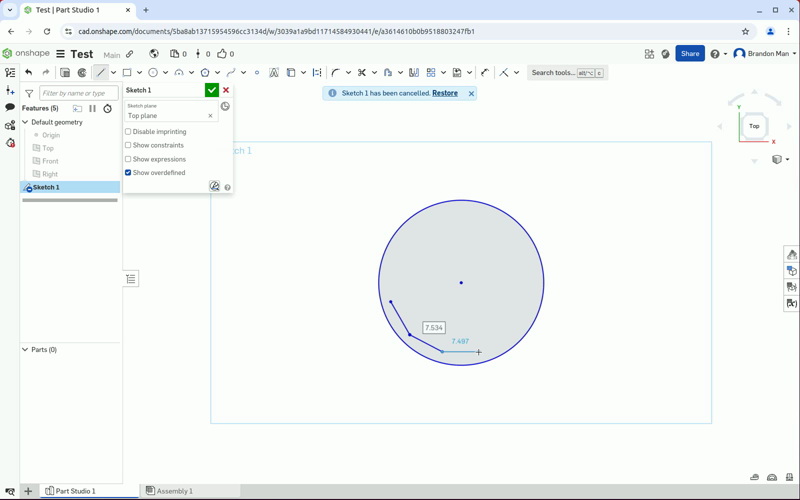
key_down(shift)
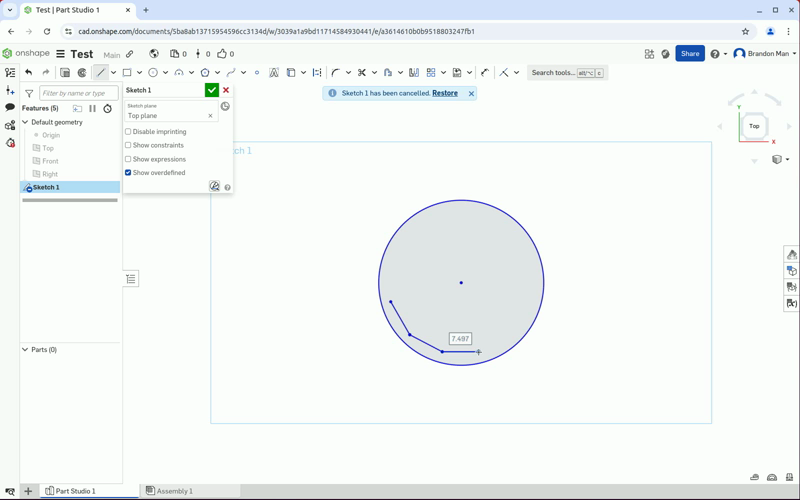
mouse_move(508, 351)
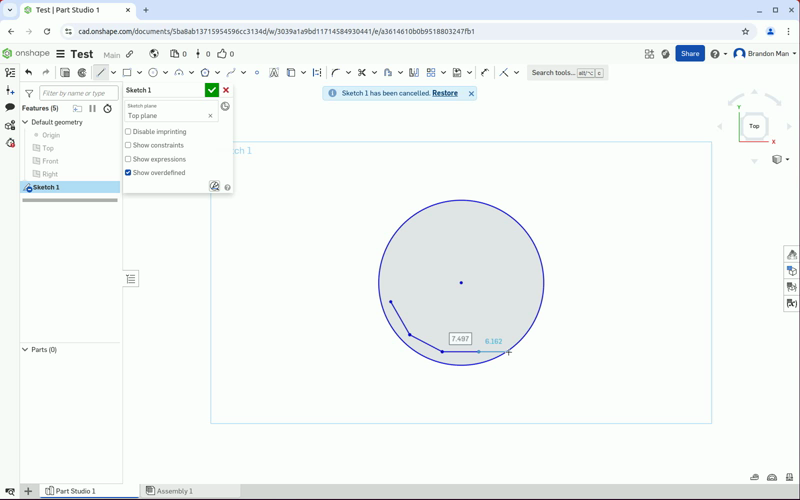
mouse_move(511, 334)
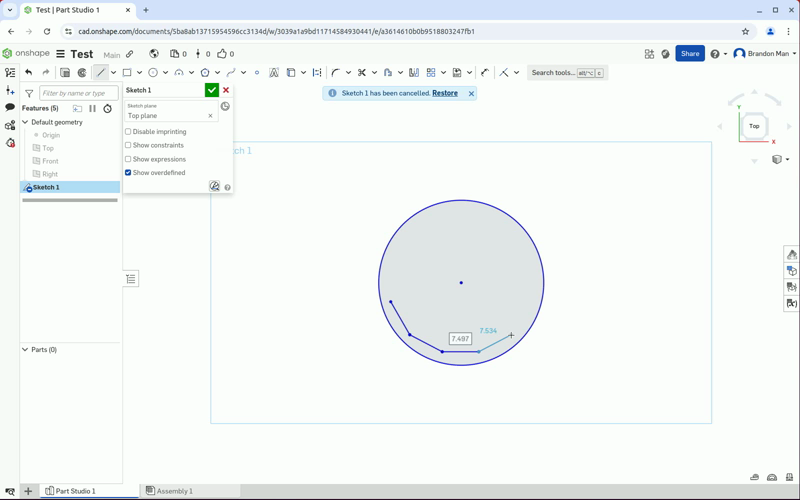
click(511, 334)
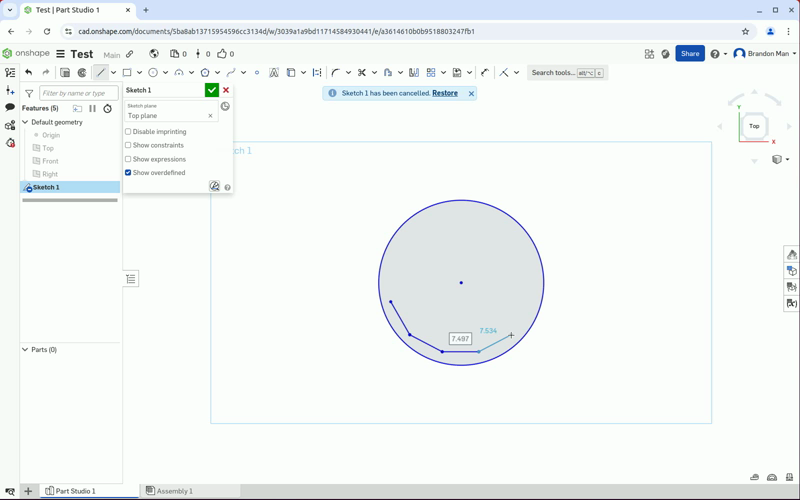
key_up(shift)
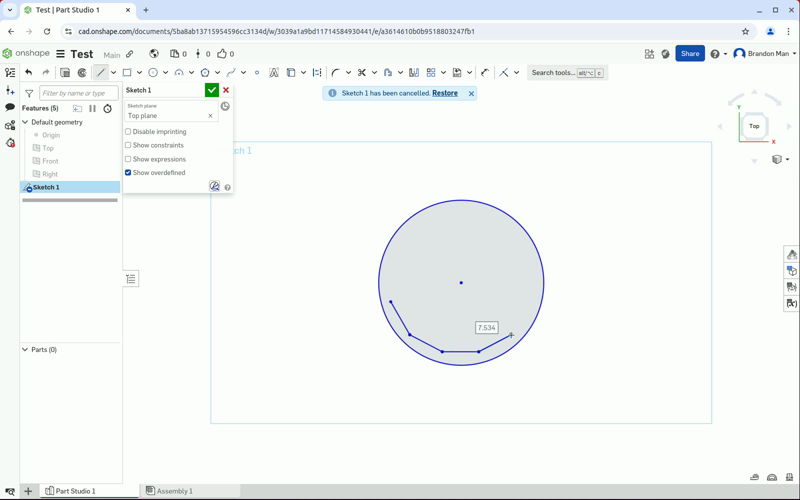
key_down(shift)
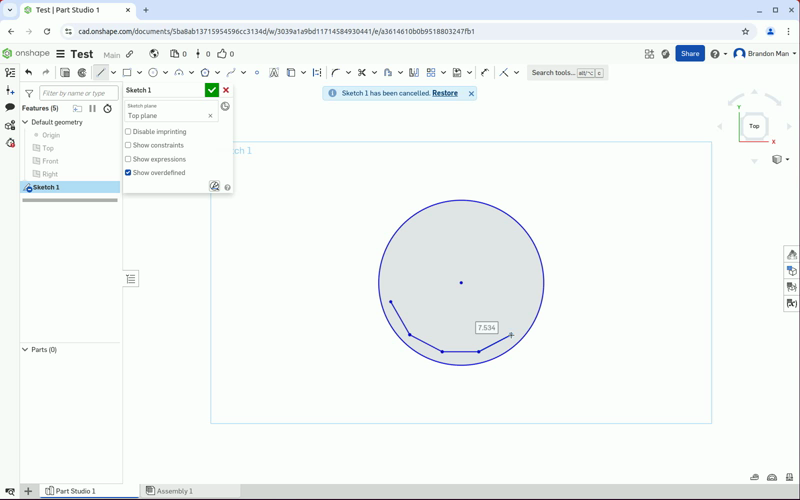
mouse_move(541, 334)
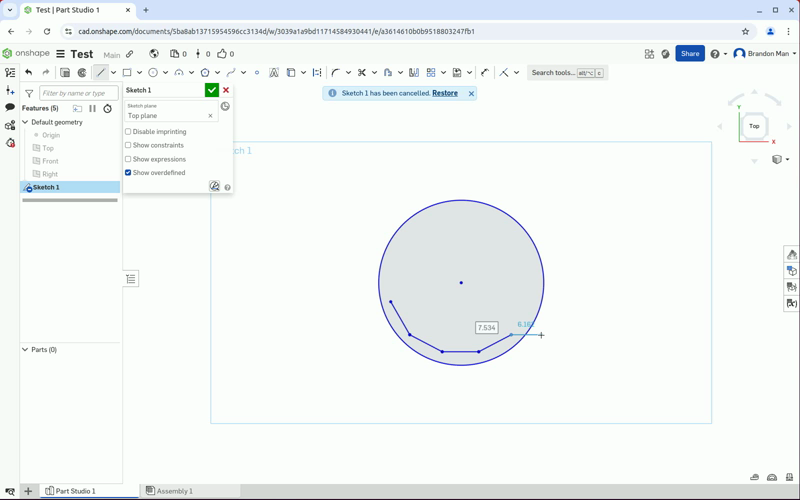
mouse_move(530, 301)
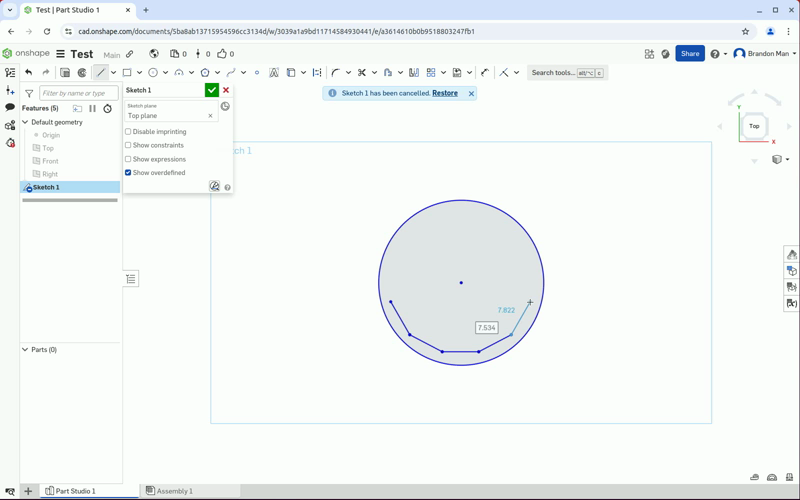
click(530, 301)
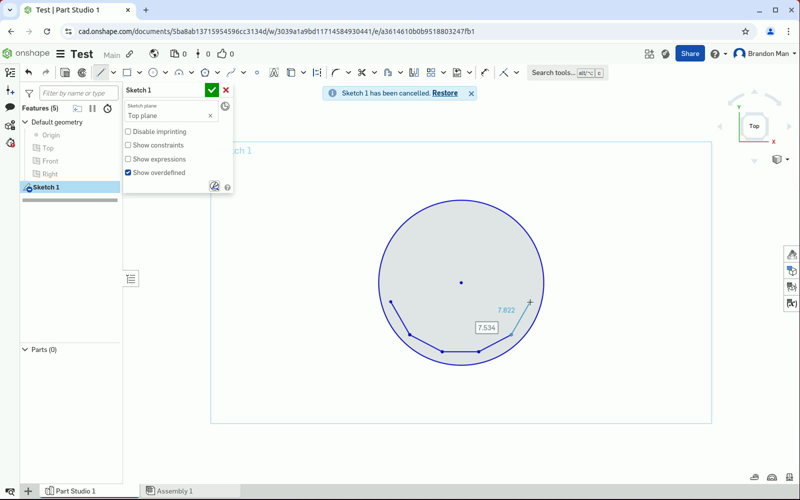
key_up(shift)
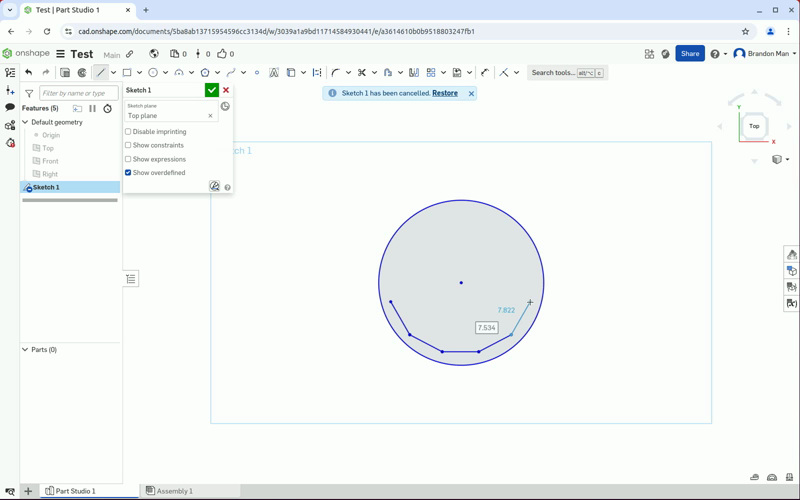
key_down(shift)
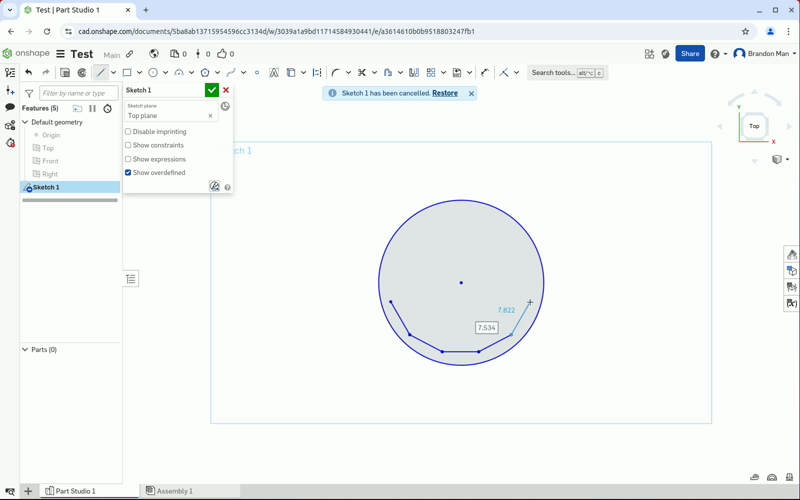
mouse_move(560, 301)
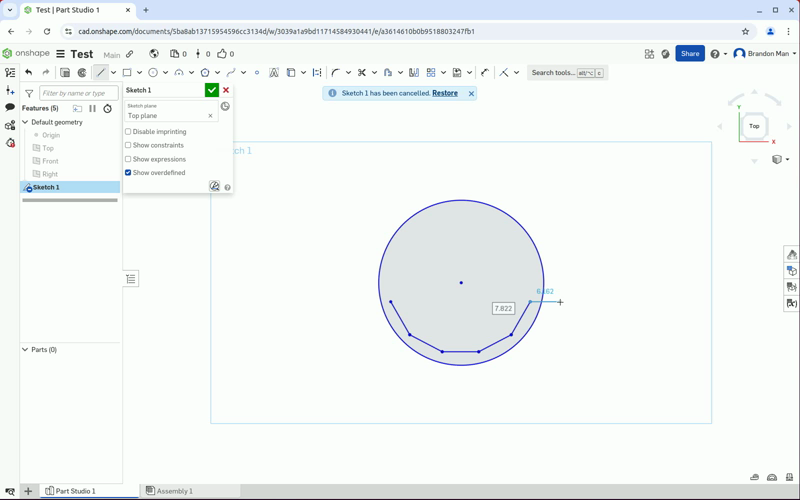
mouse_move(530, 264)
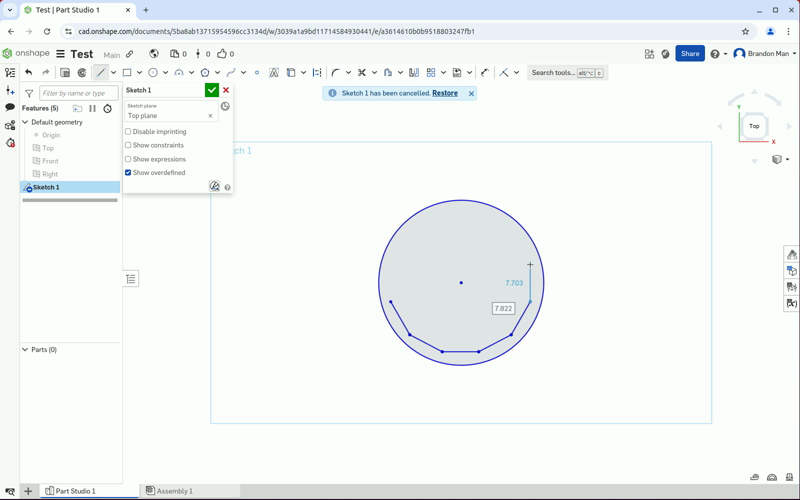
click(530, 264)
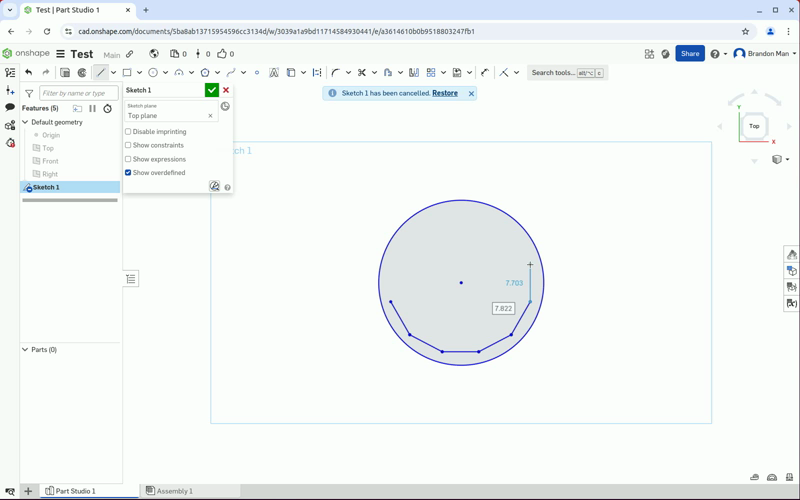
key_up(shift)
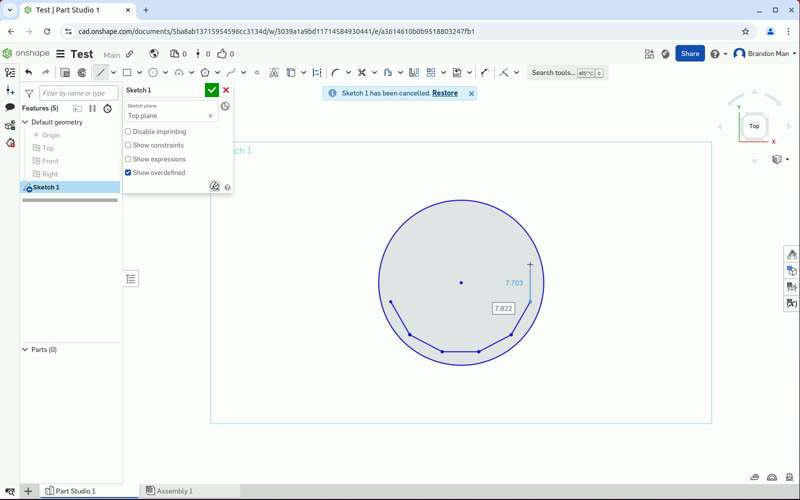
key_down(shift)
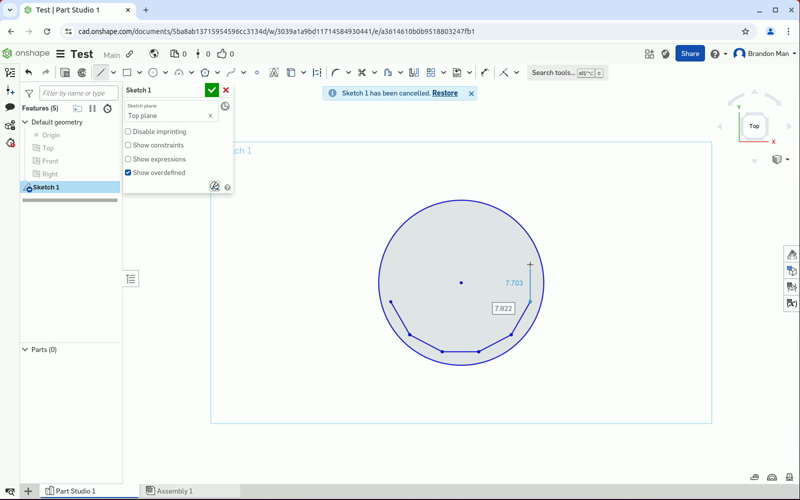
mouse_move(560, 264)
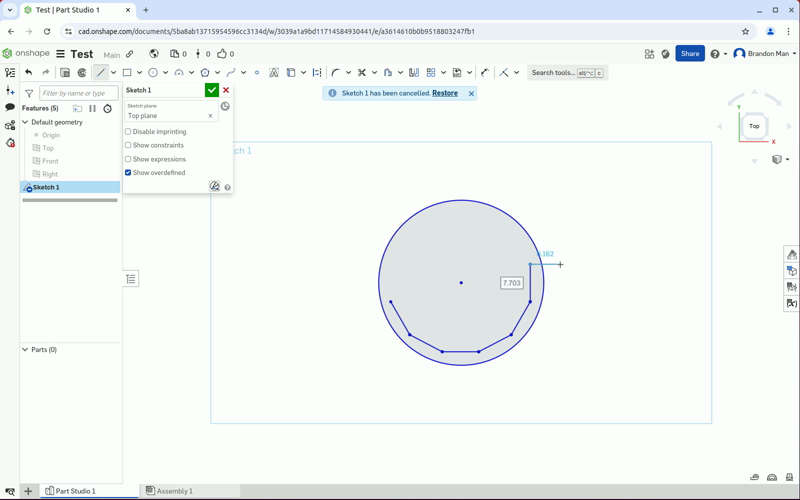
mouse_move(511, 231)
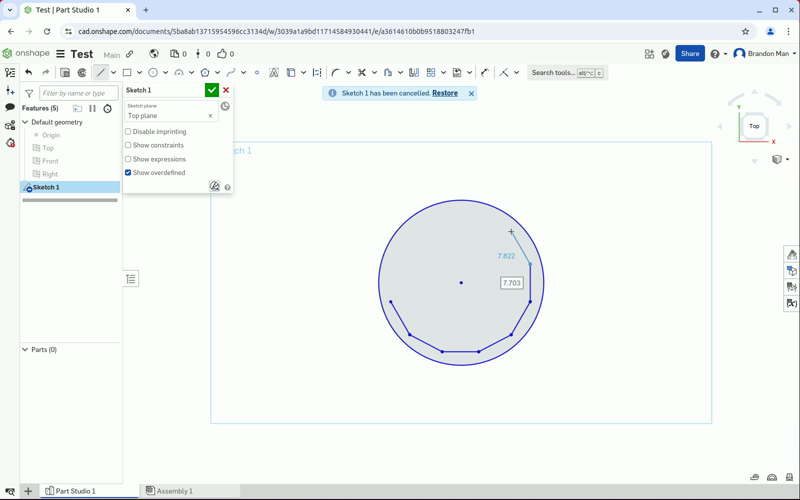
click(511, 231)
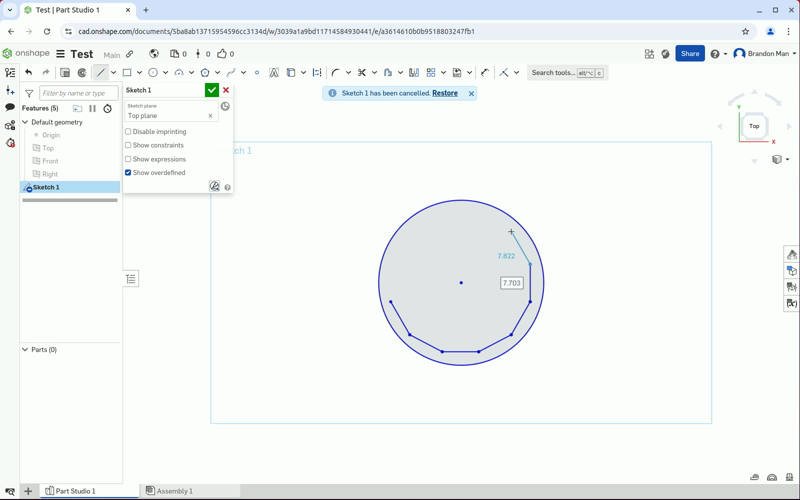
key_up(shift)
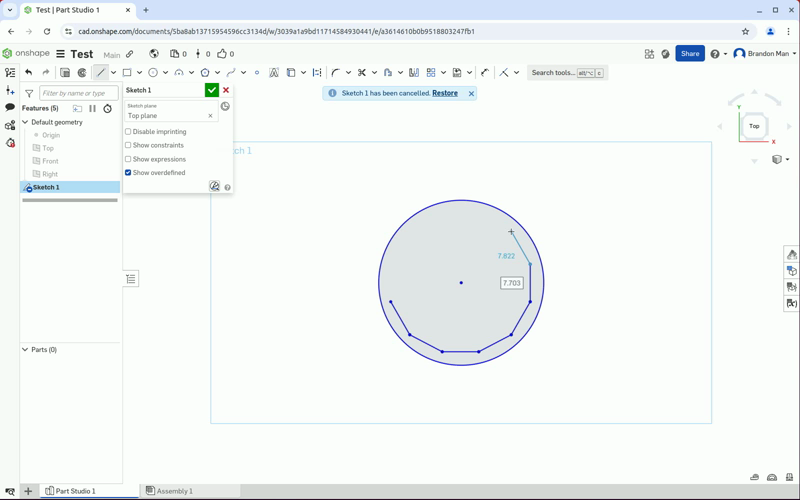
key_down(shift)
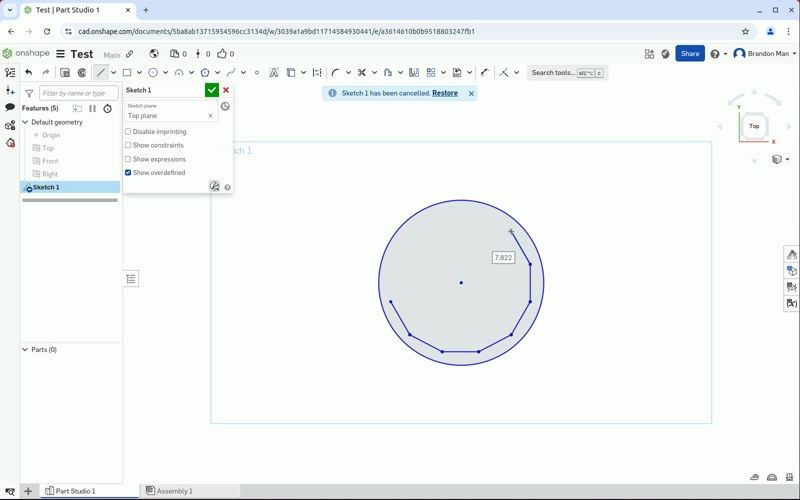
mouse_move(541, 231)
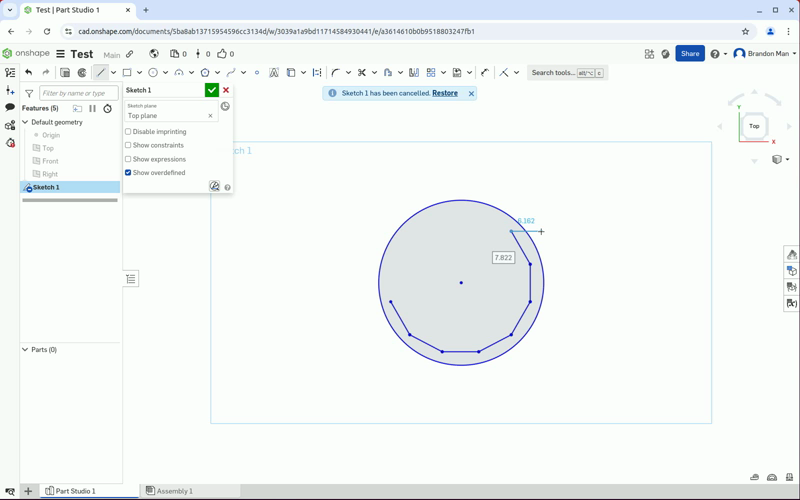
mouse_move(478, 214)
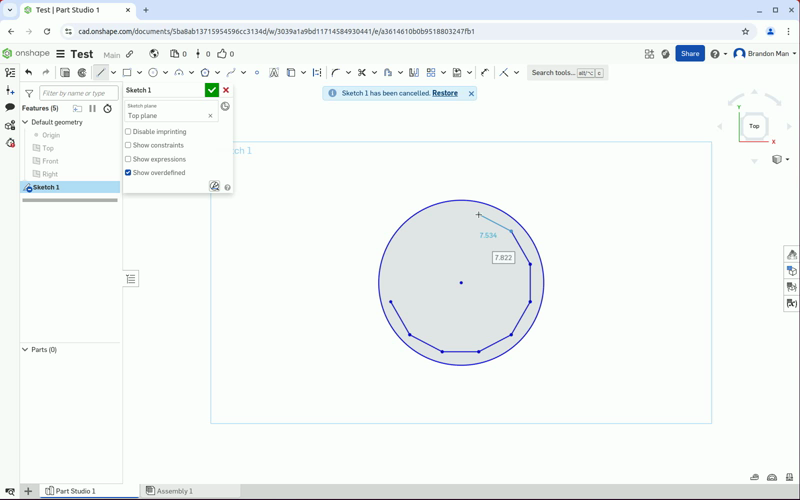
click(478, 214)
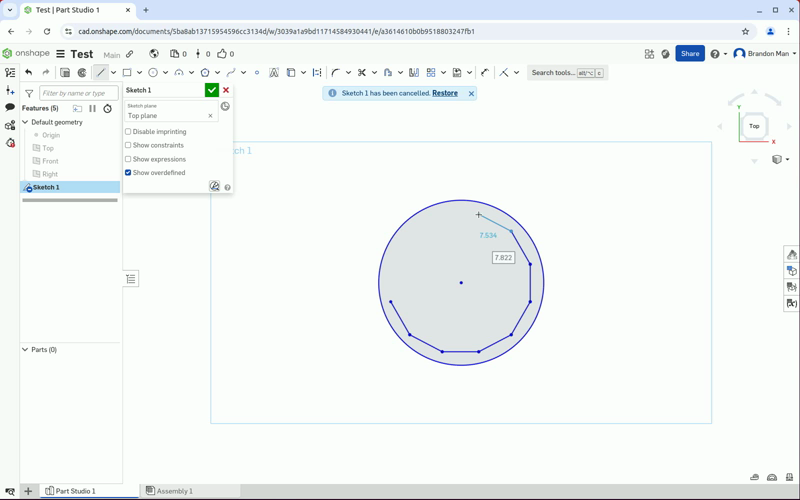
key_up(shift)
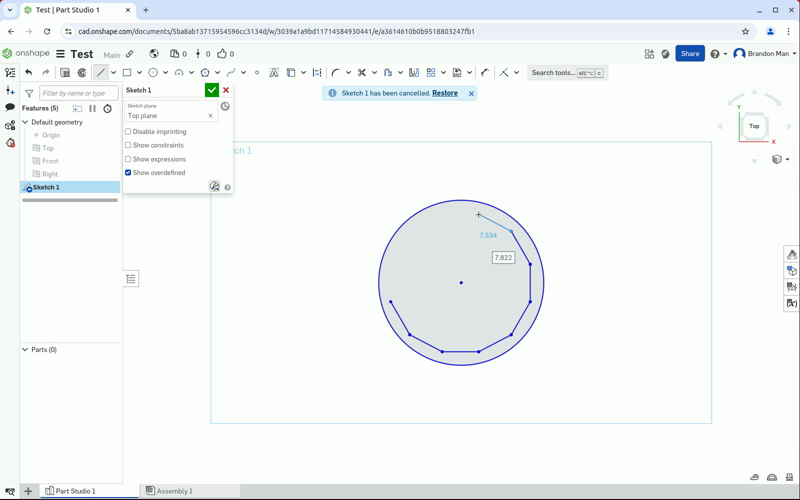
key_down(shift)
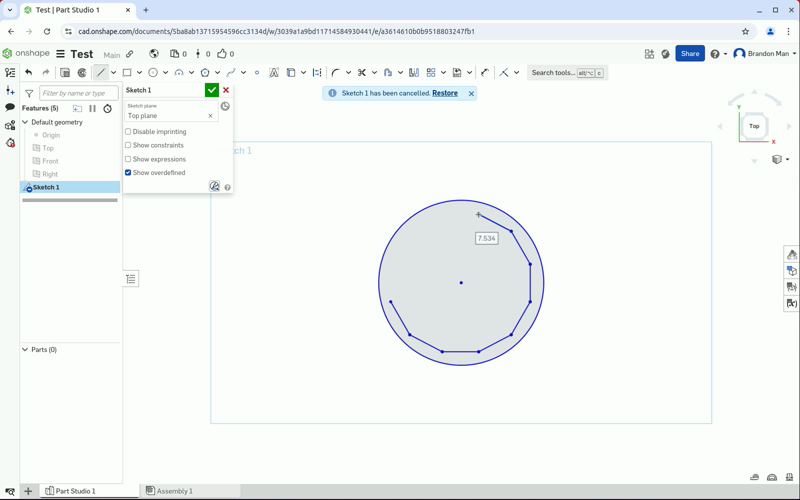
mouse_move(508, 214)
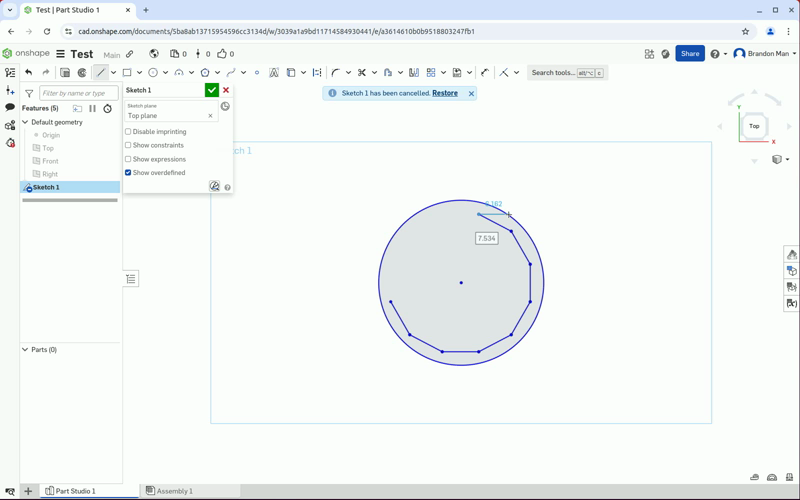
mouse_move(442, 214)
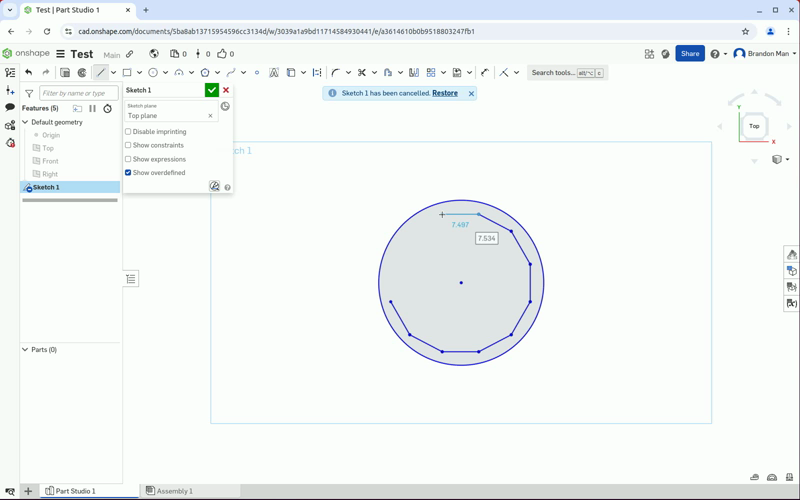
click(442, 214)
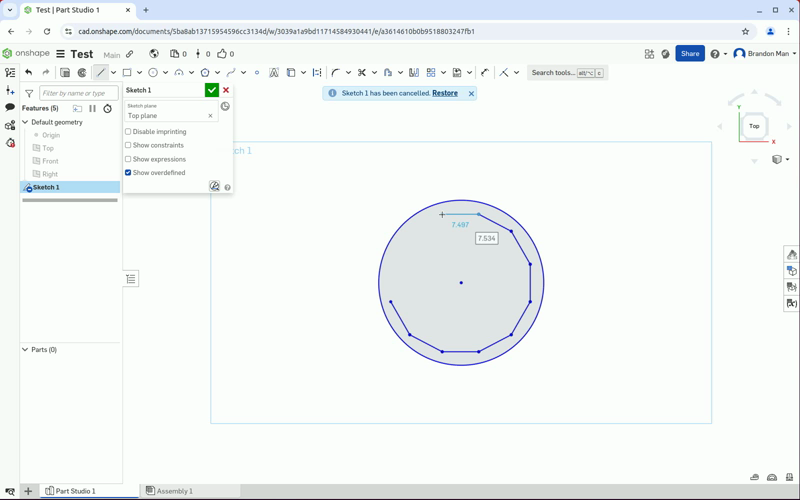
key_up(shift)
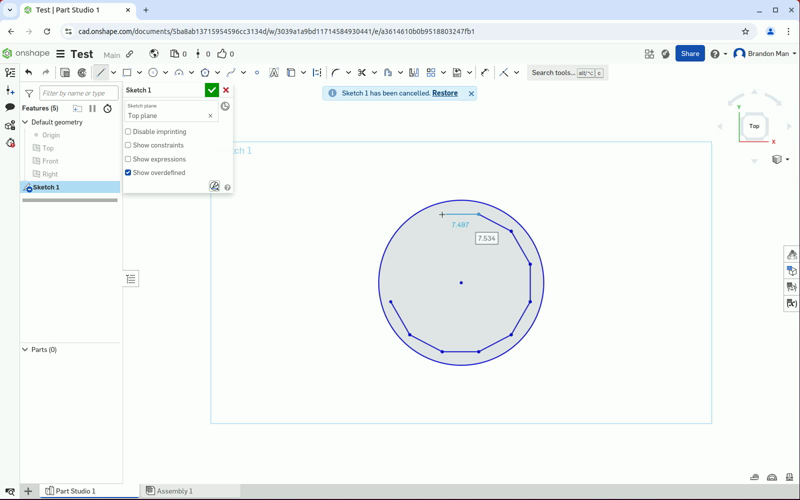
key_down(shift)
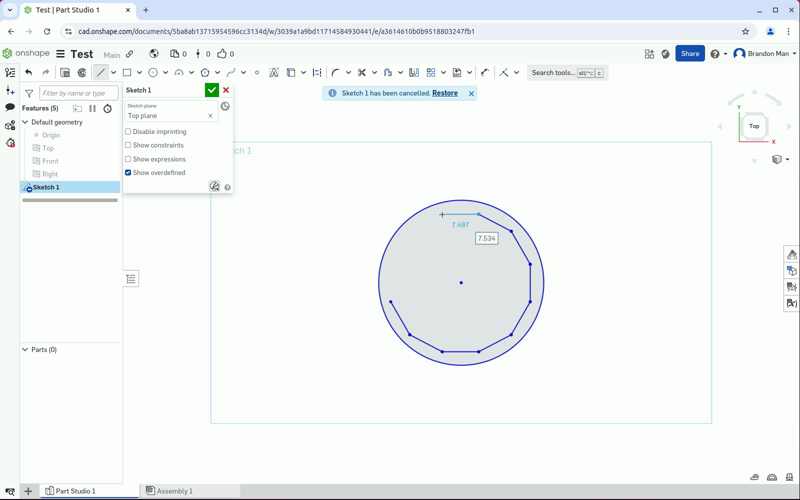
mouse_move(472, 214)
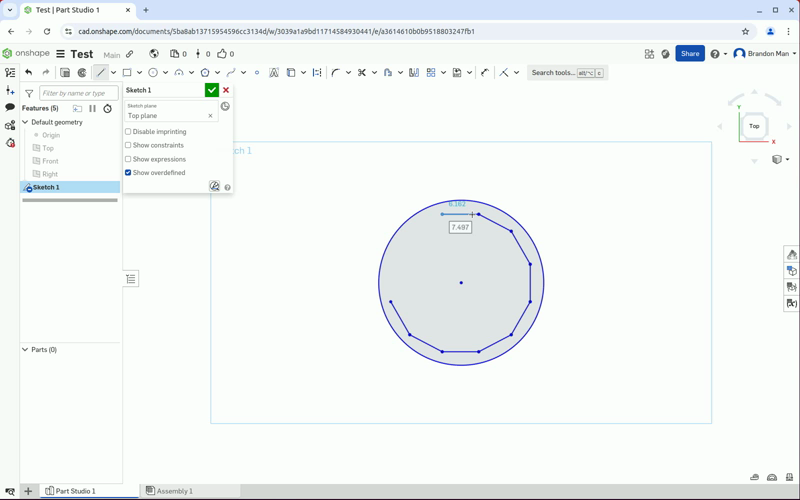
mouse_move(409, 231)
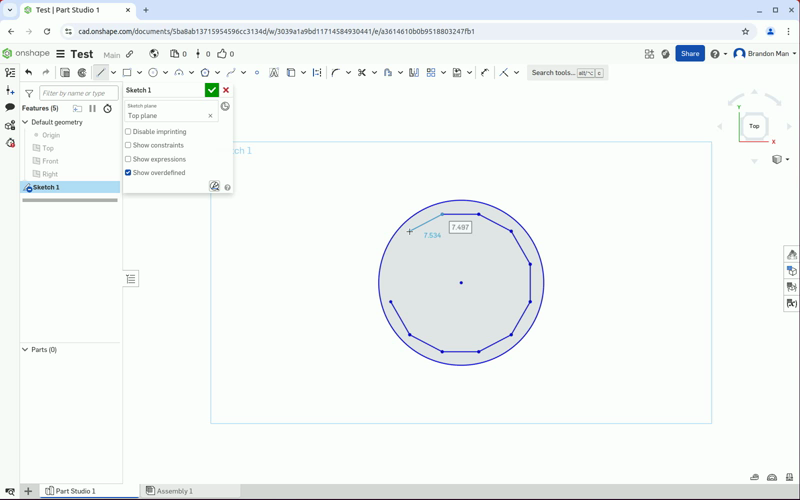
click(409, 231)
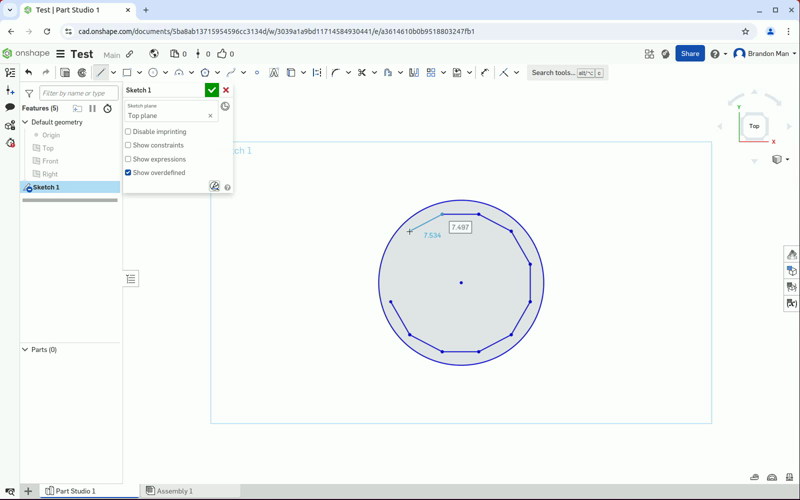
key_up(shift)
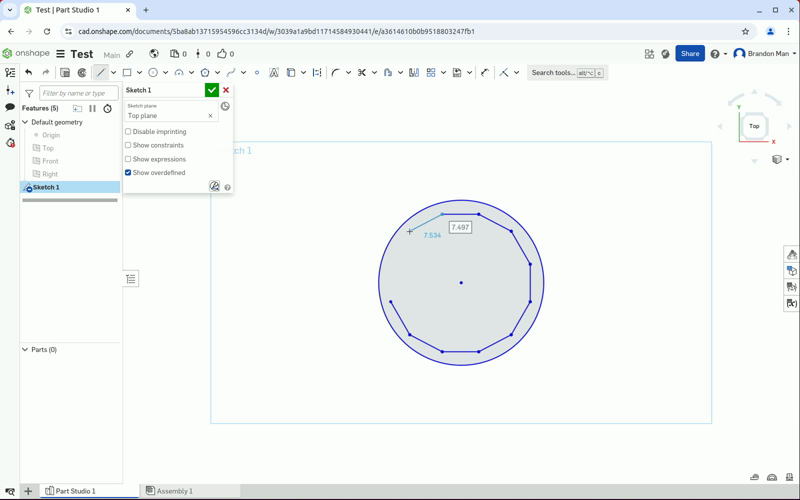
key_down(shift)
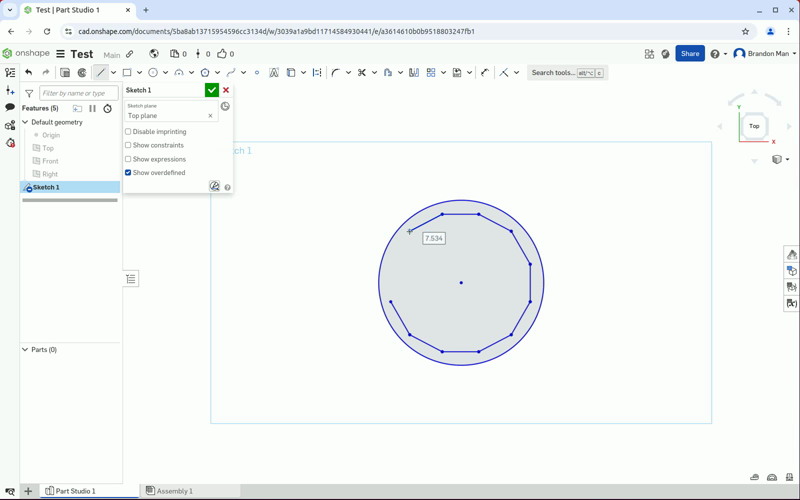
mouse_move(439, 231)
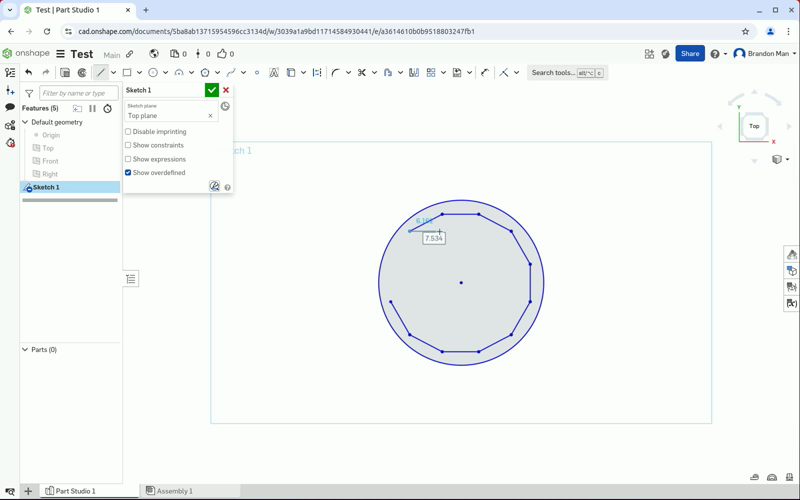
mouse_move(390, 264)
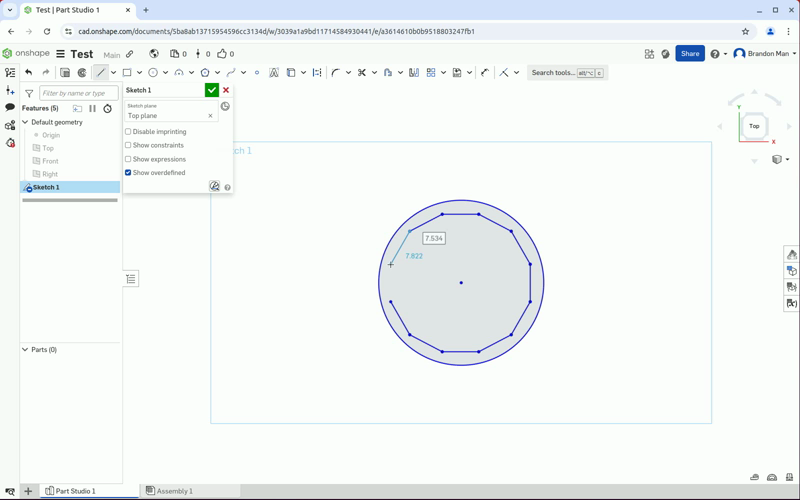
click(390, 264)
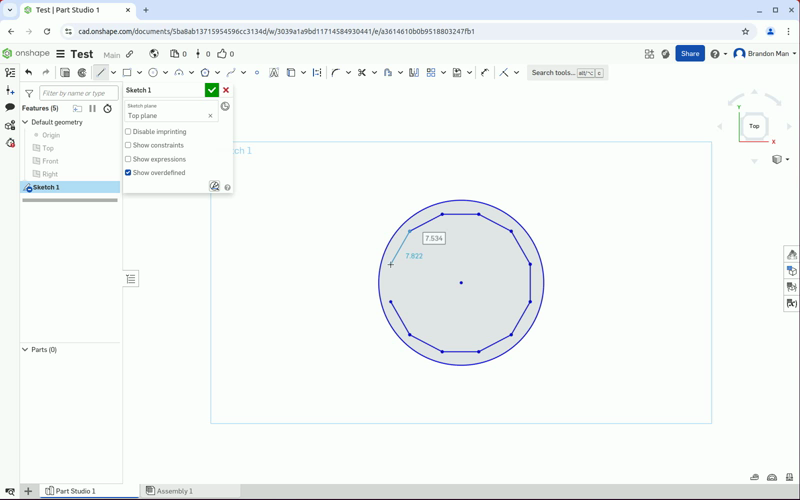
key_up(shift)
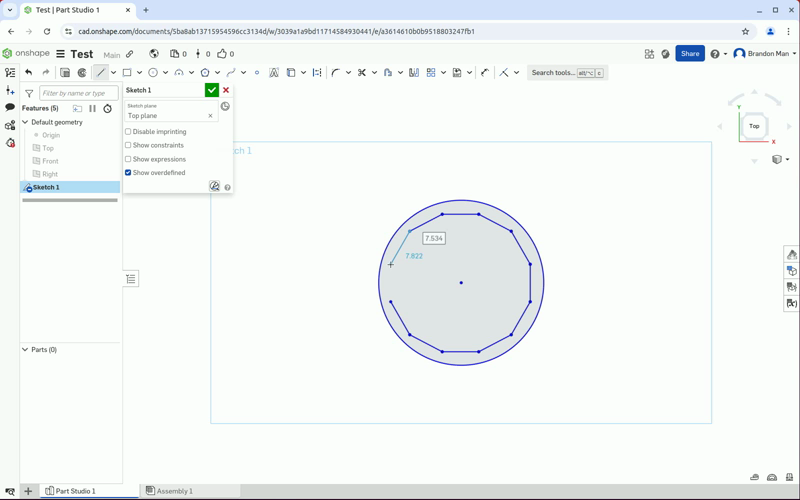
mouse_move(420, 264)
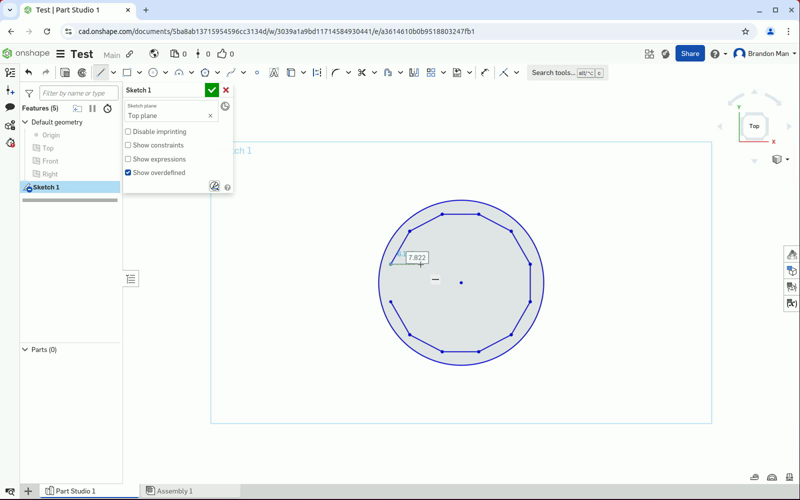
key_down(shift)
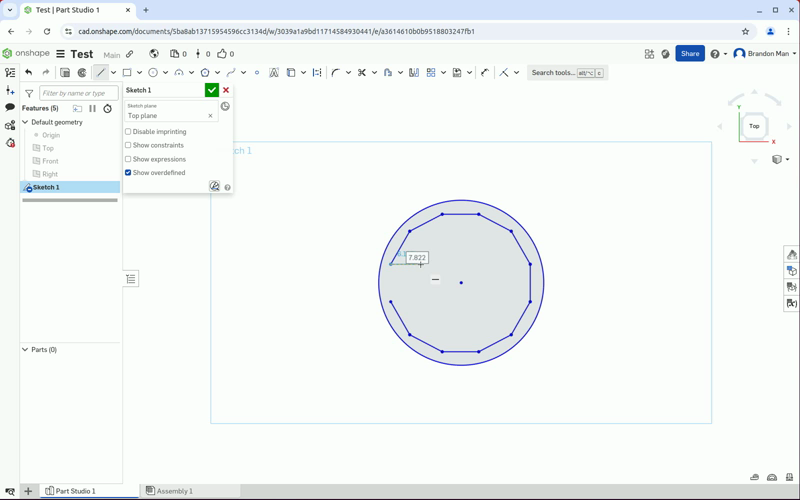
mouse_move(390, 301)
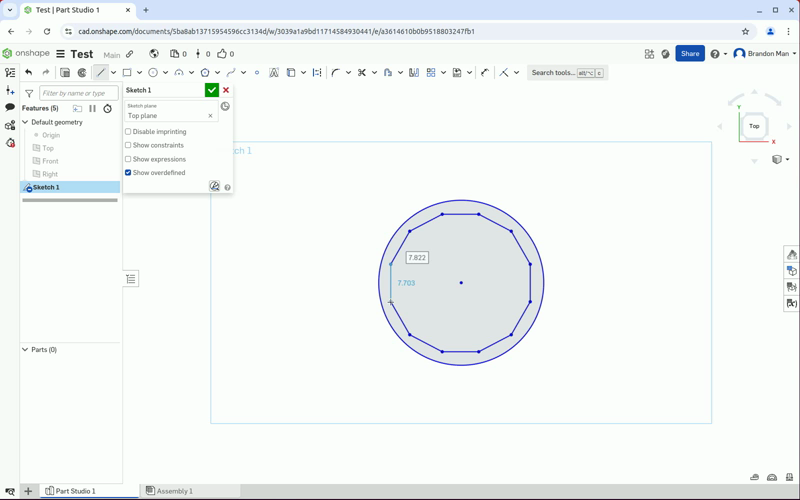
key_up(shift)
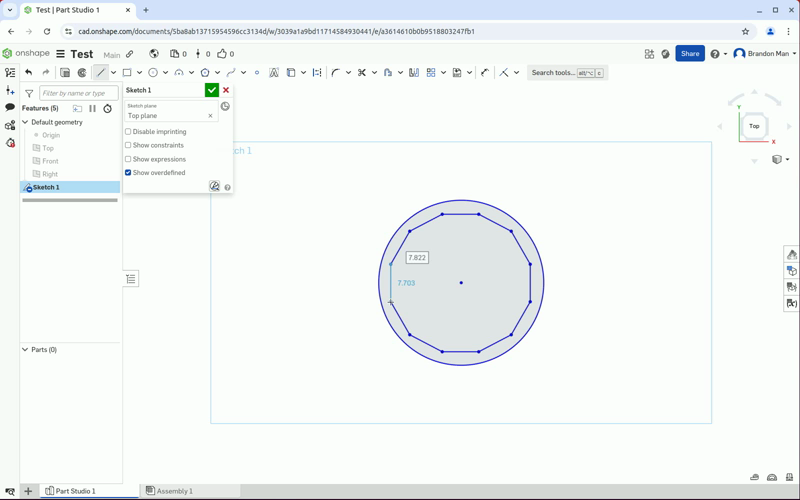
click(390, 301)
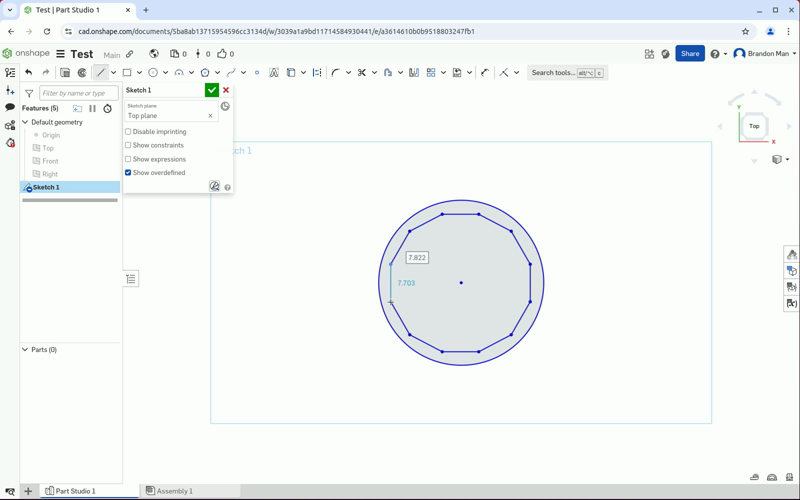
key(esc)
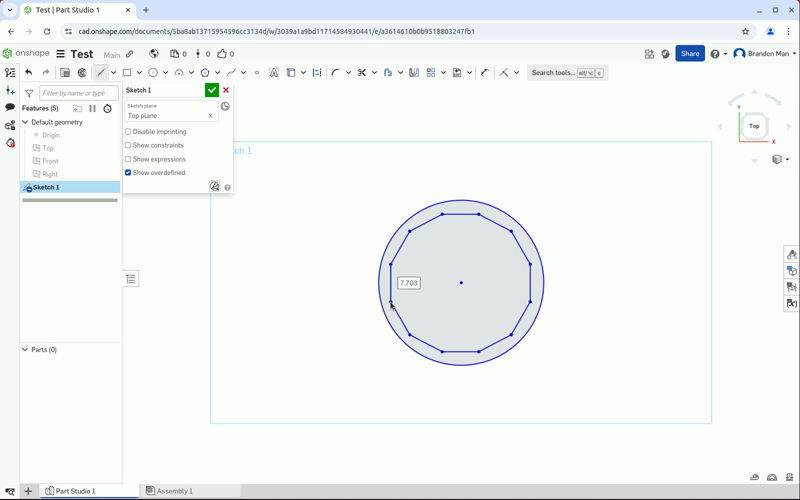
mouse_move(507, 345)
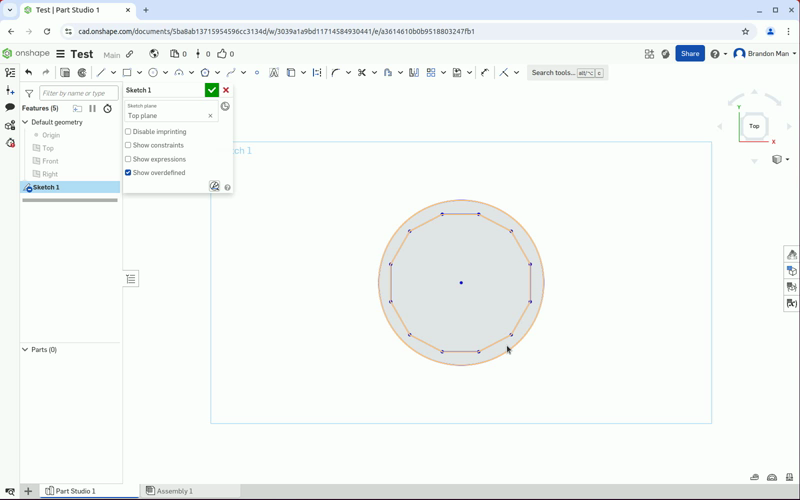
click(507, 345)
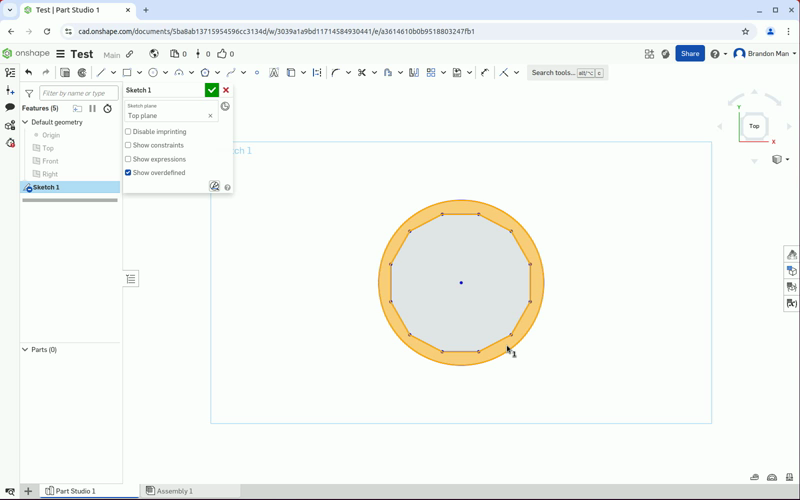
mouse_move(73, 352)
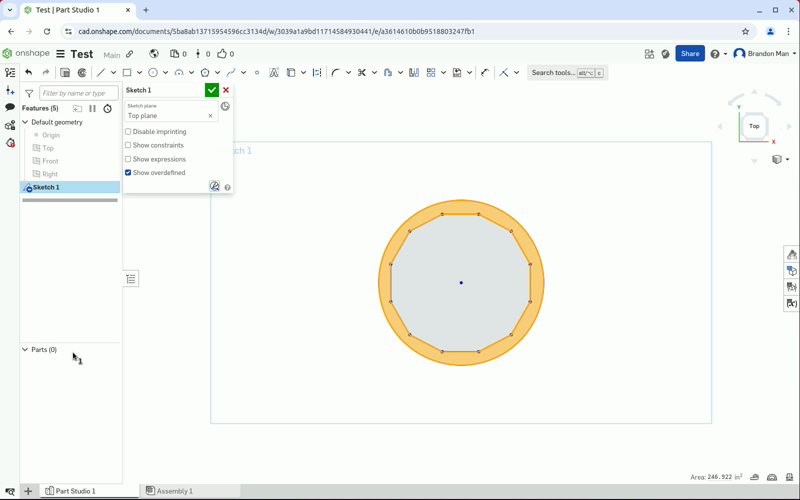
key(shift+y)
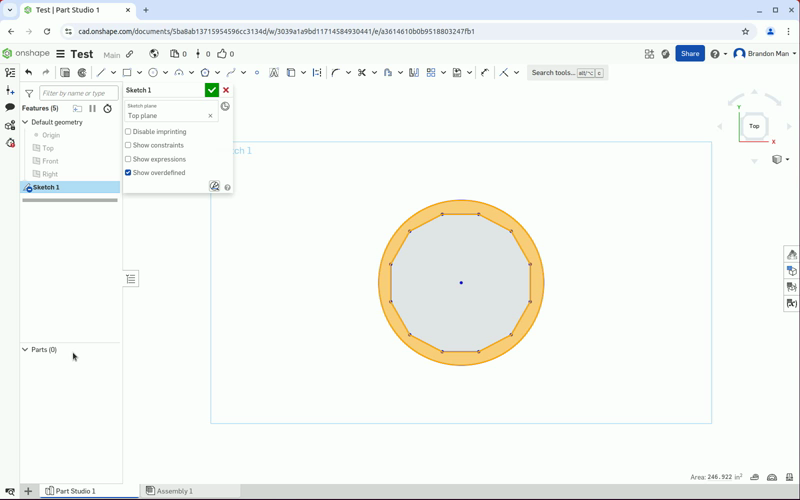
key(shift+e)
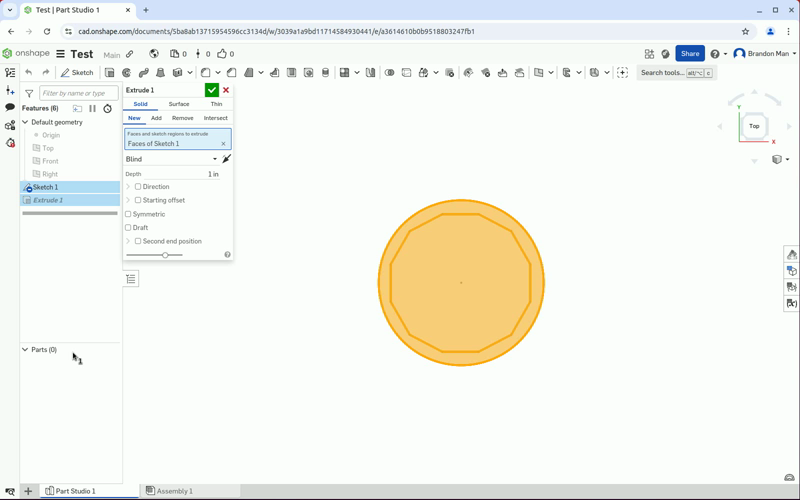
mouse_move(143, 106)
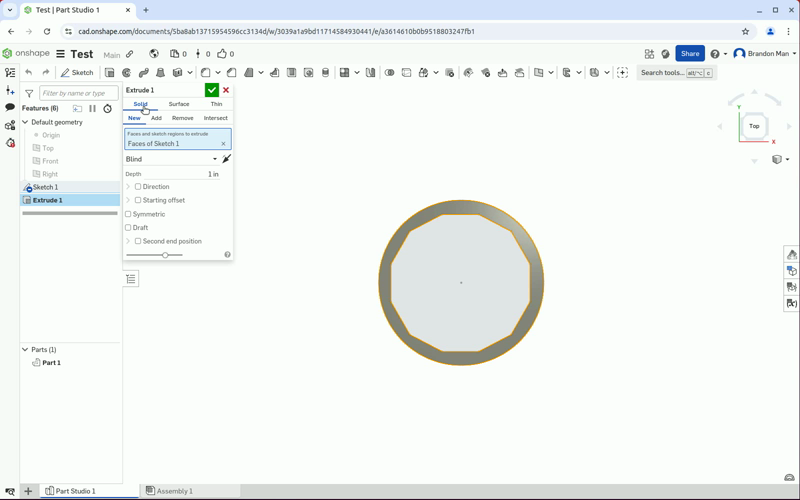
click(143, 106)
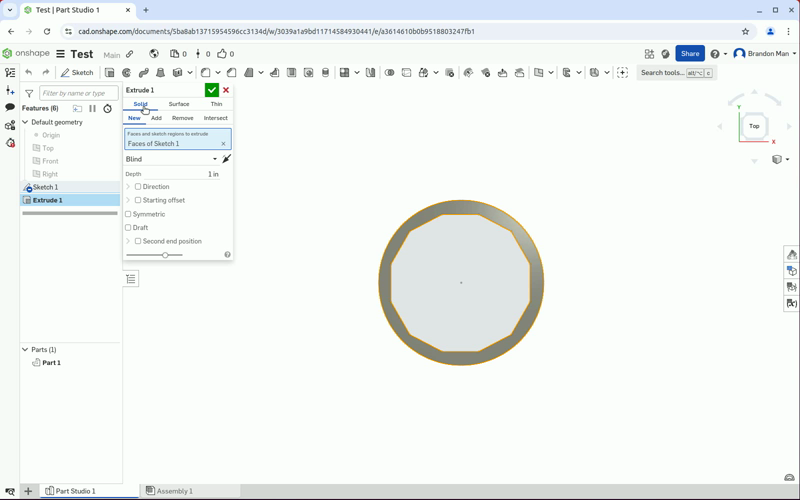
mouse_move(137, 120)
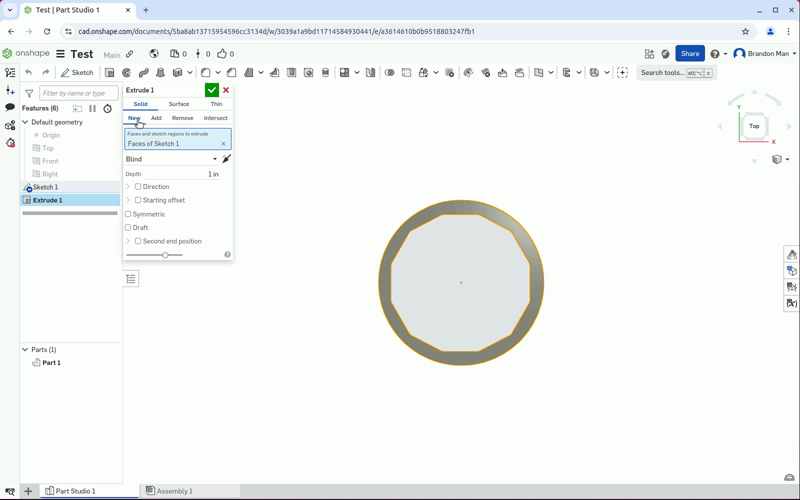
click(137, 120)
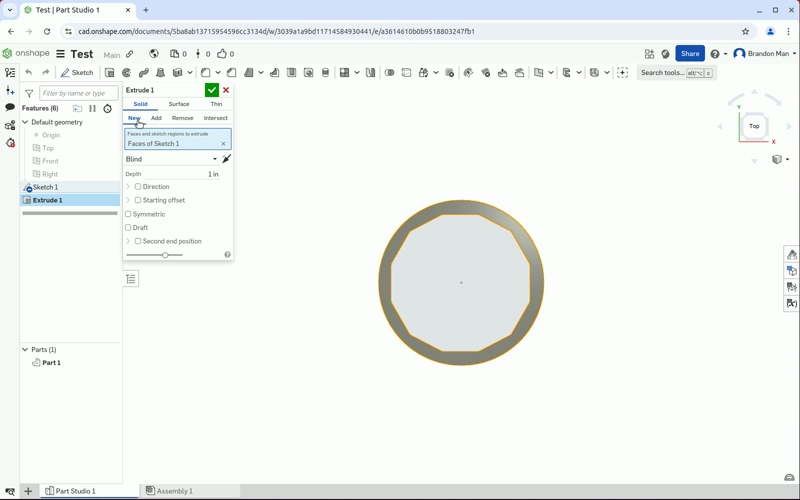
key(tab, 4)
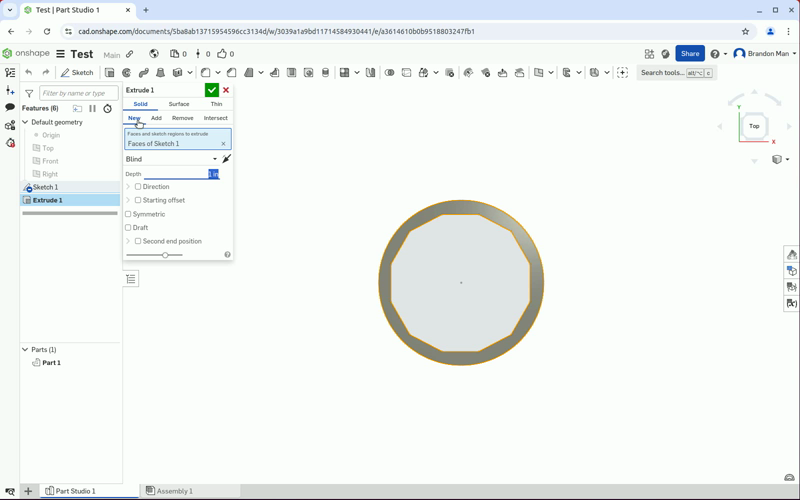
text(2.889)
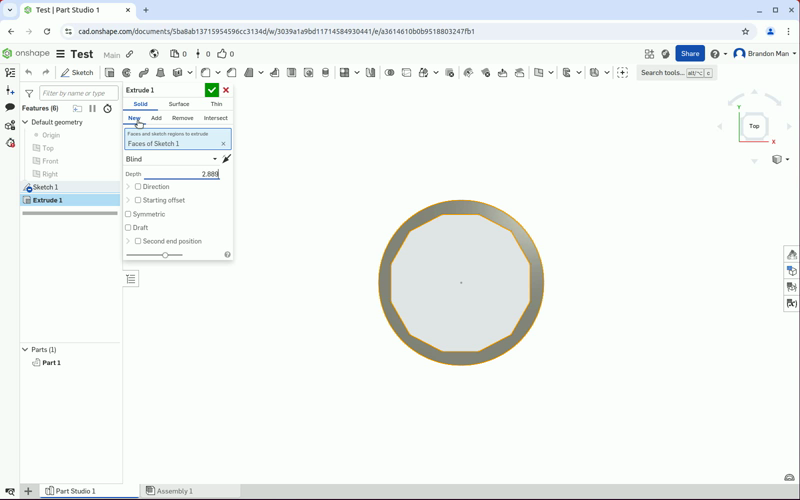
key(enter)
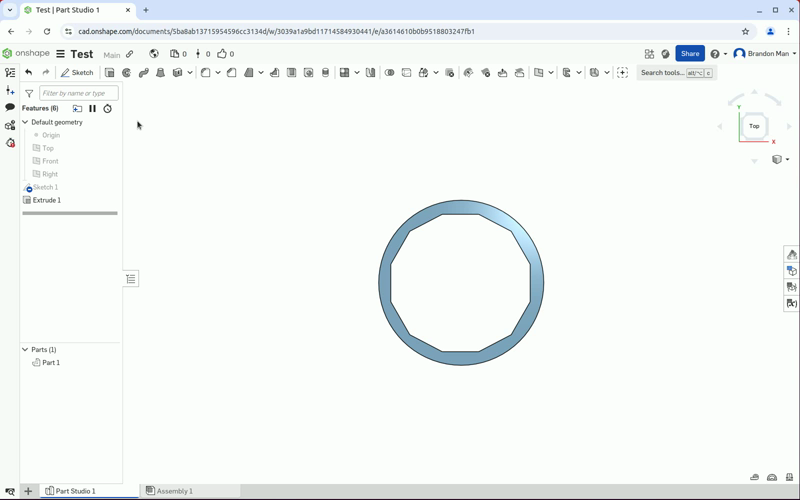
key(shift+h)
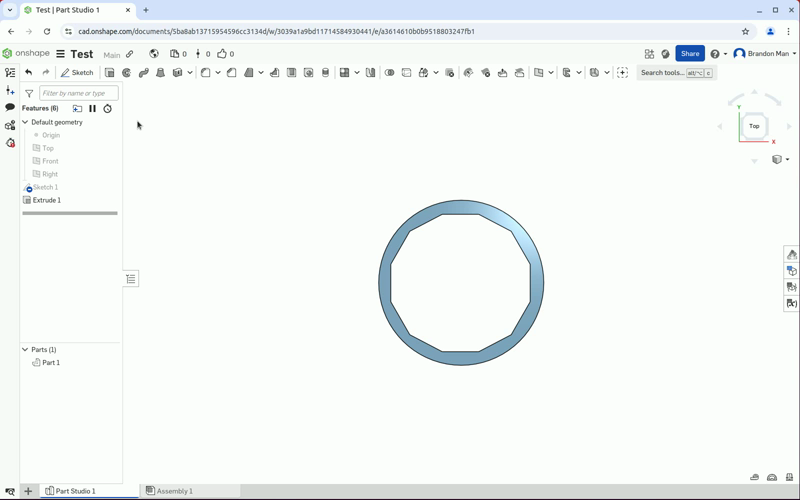
key(shift+h)
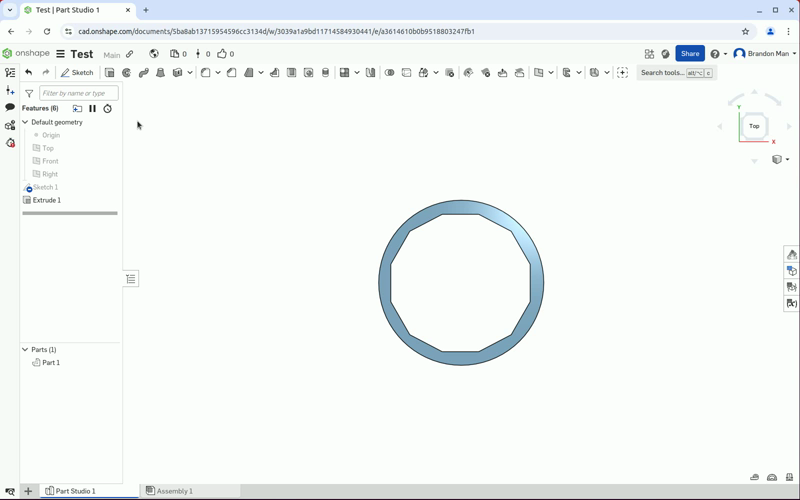
mouse_move(73, 189)
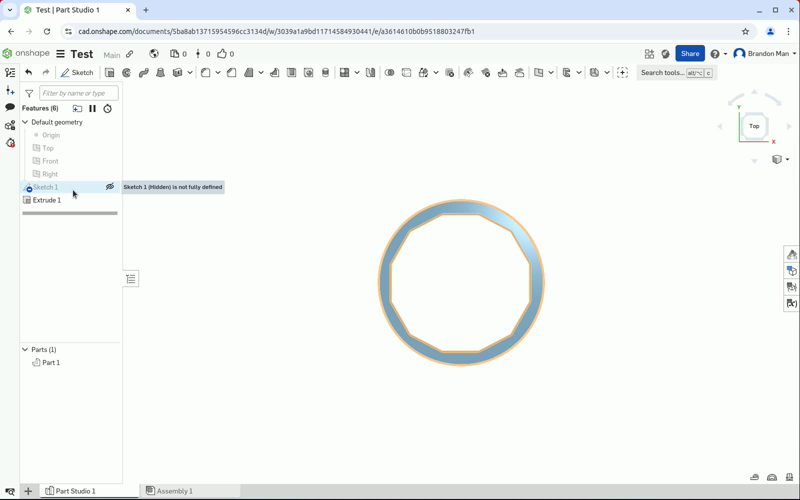
click(73, 189)
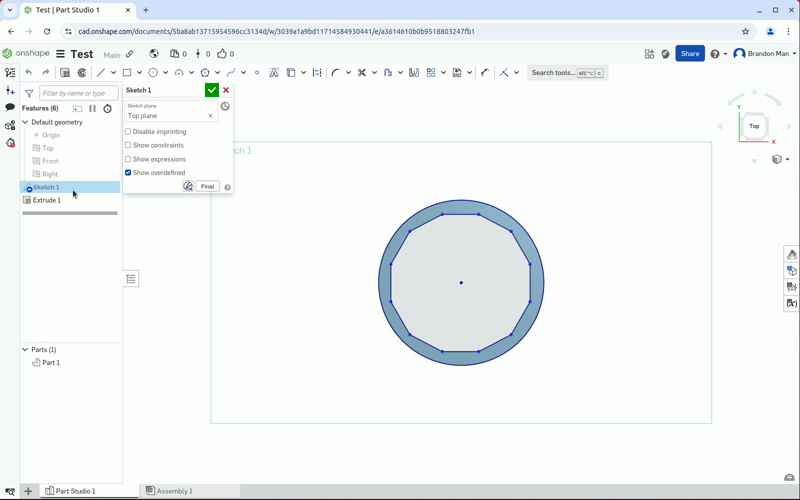
mouse_move(229, 92)
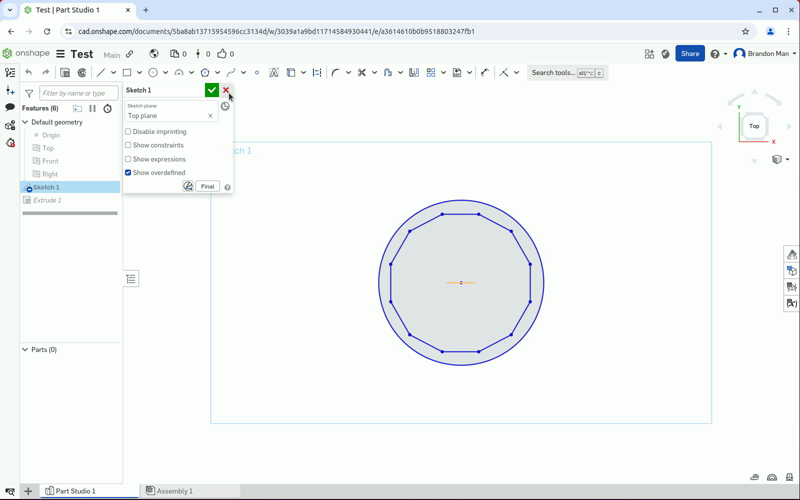
click(229, 92)
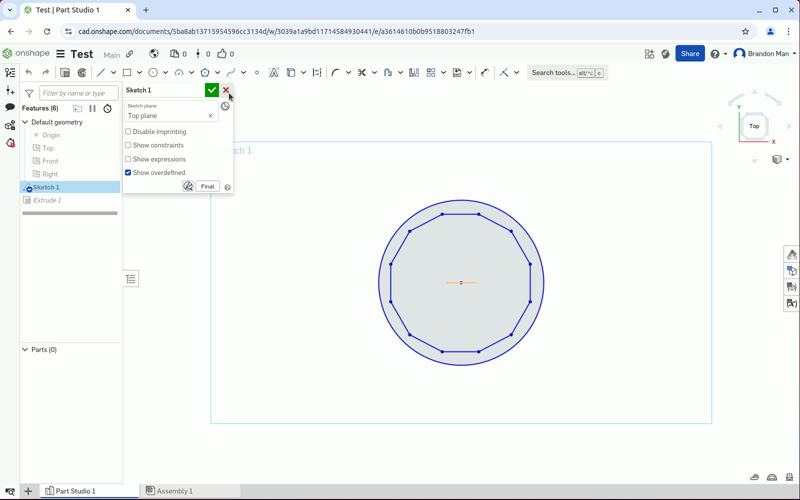
key(shift+s)
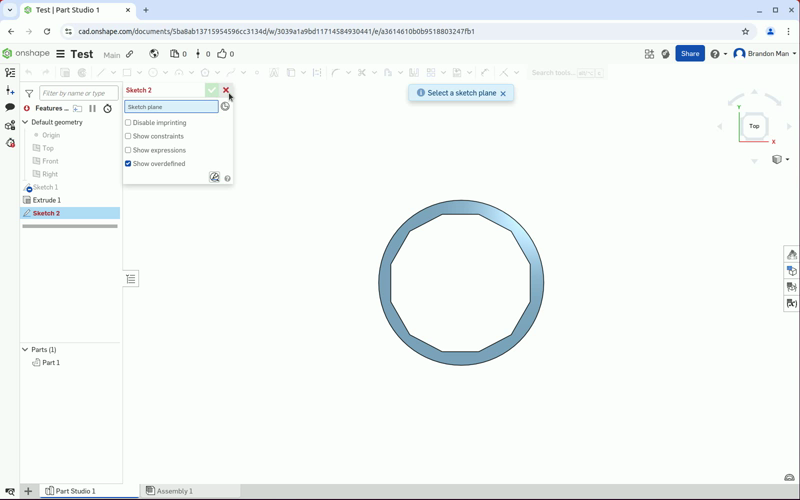
mouse_move(73, 150)
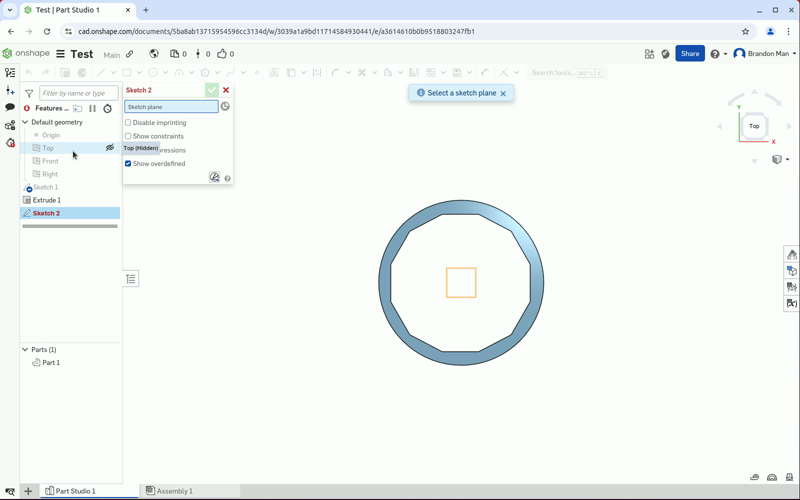
click(73, 150)
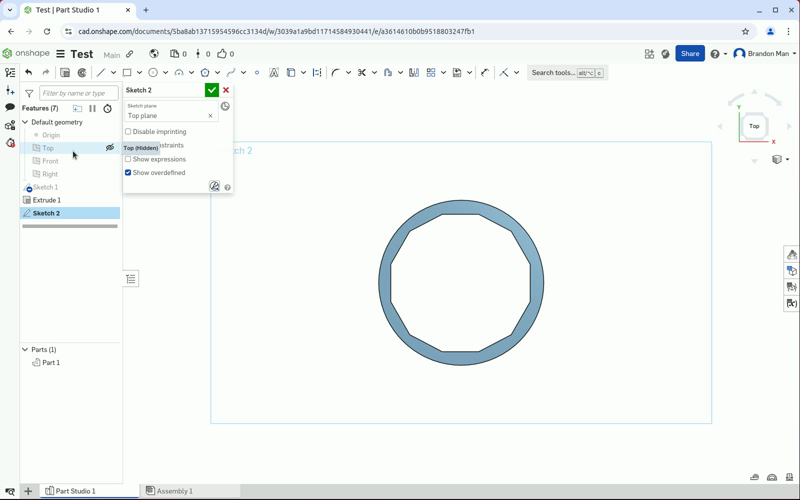
mouse_move(73, 352)
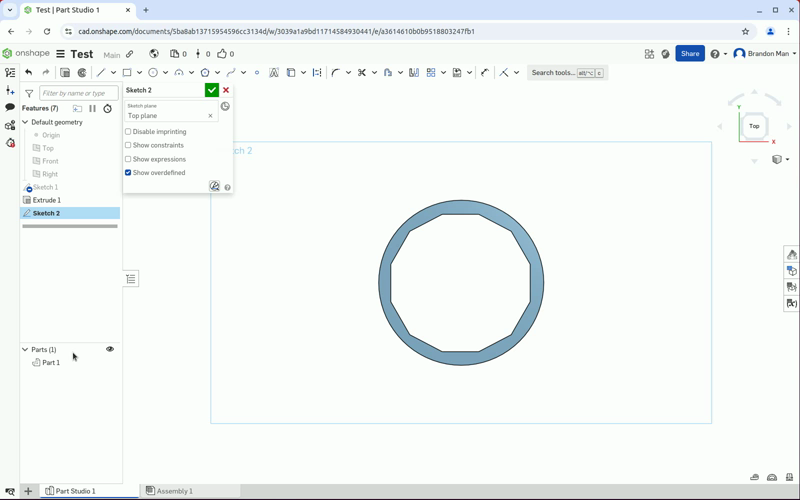
key(y)
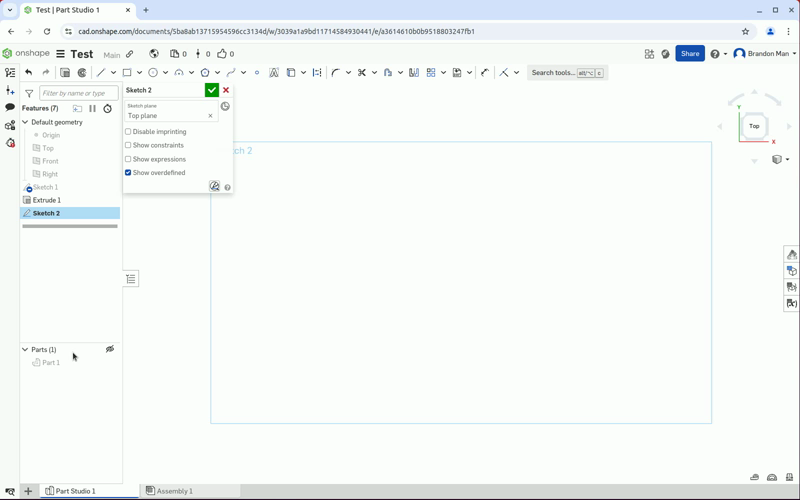
key(c)
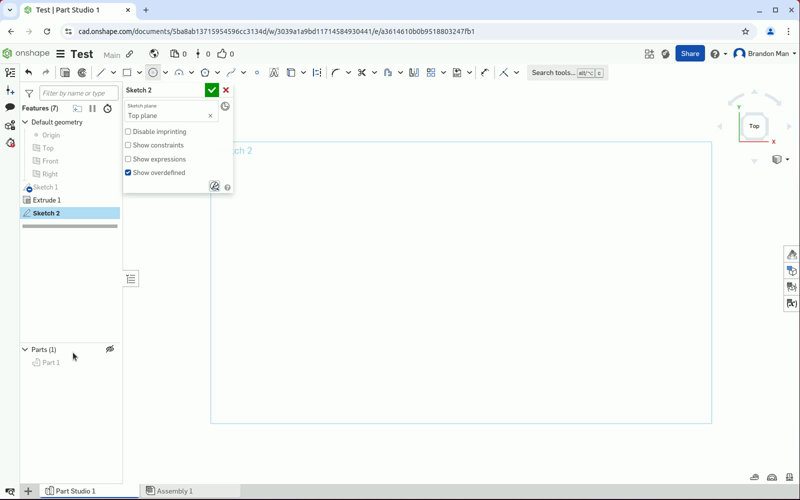
key_down(shift)
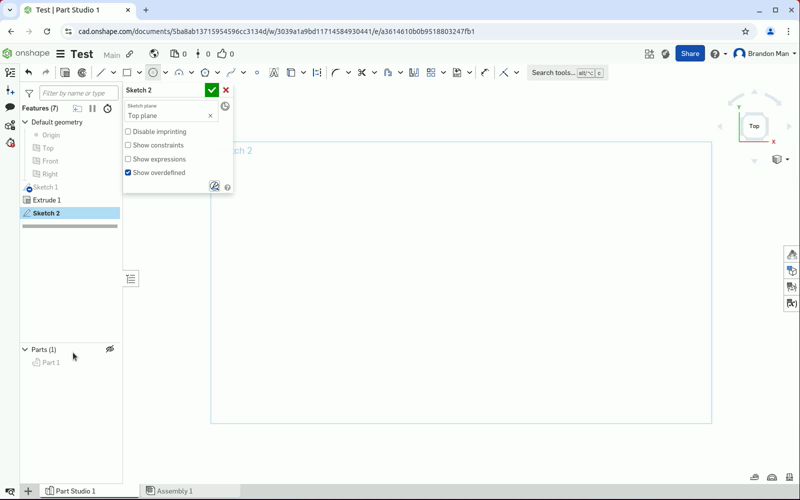
mouse_move(461, 282)
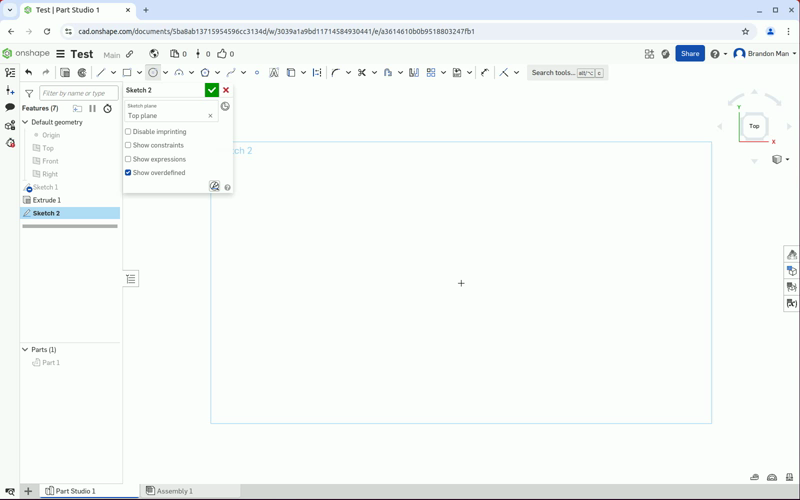
click(461, 282)
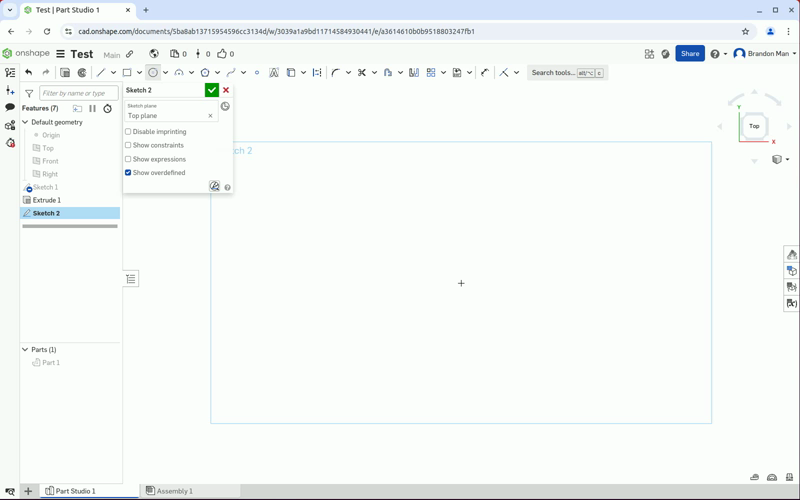
key_up(shift)
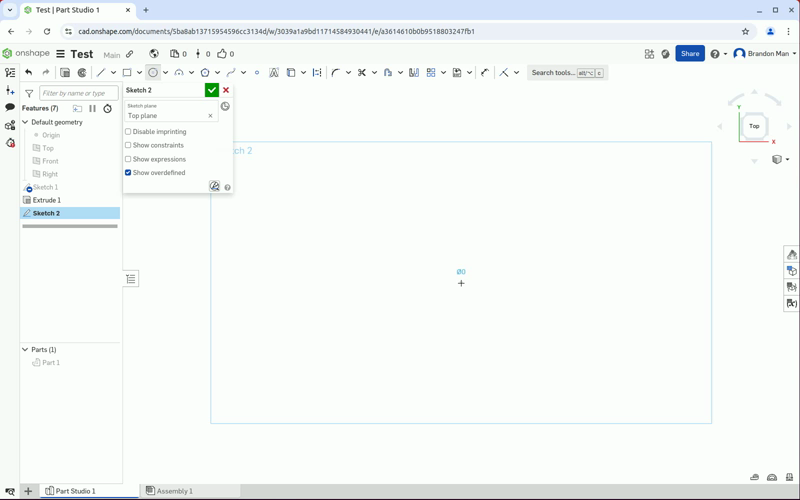
mouse_move(543, 282)
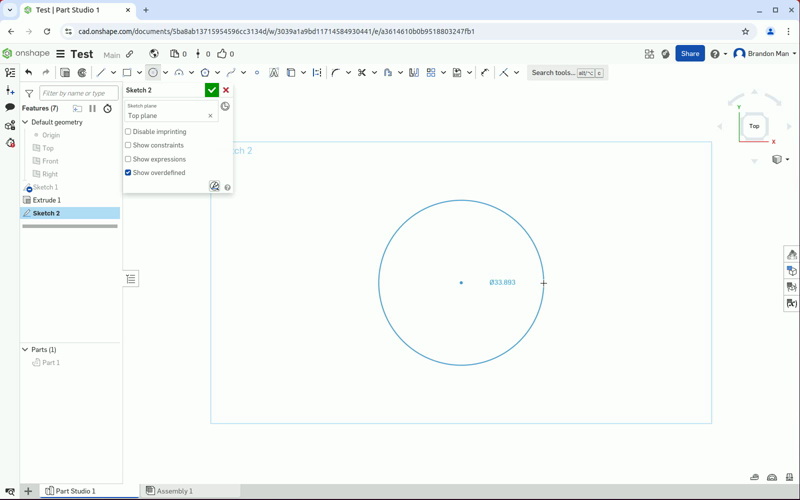
click(543, 282)
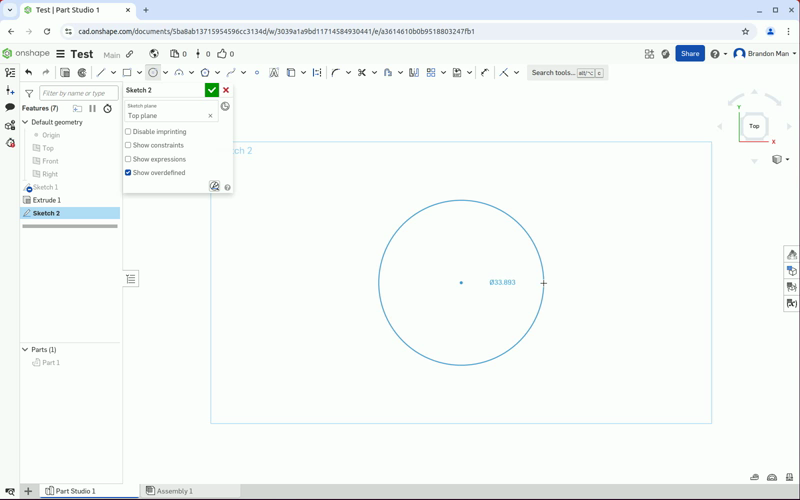
key(esc)
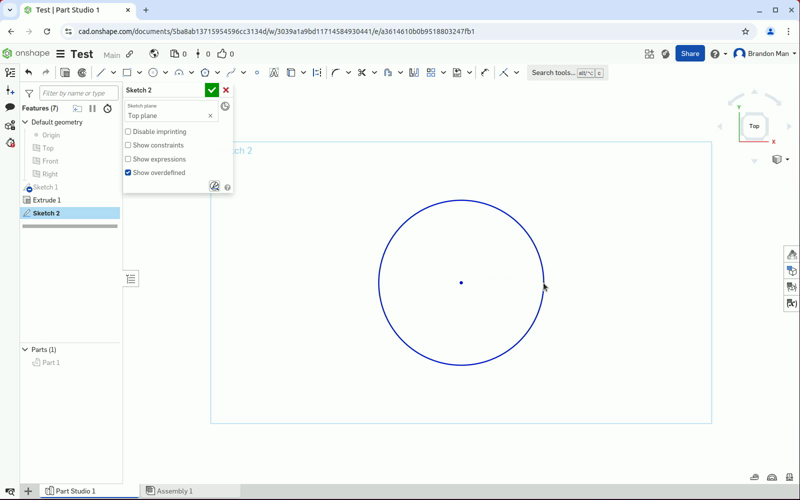
mouse_move(400, 312)
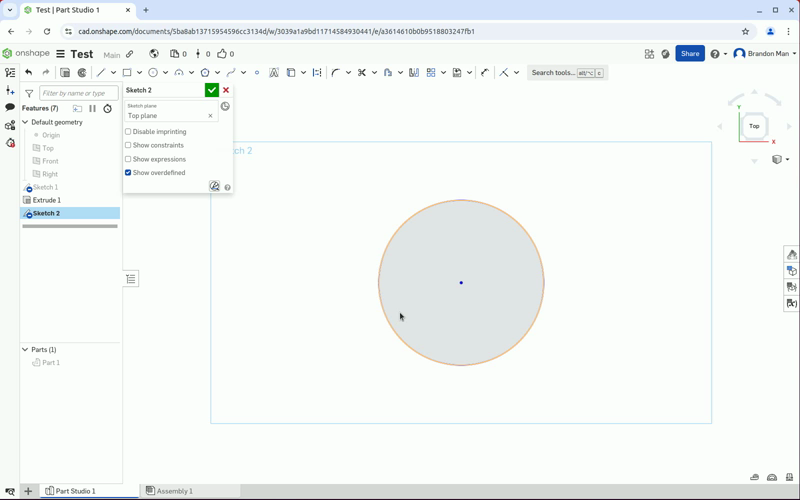
click(400, 312)
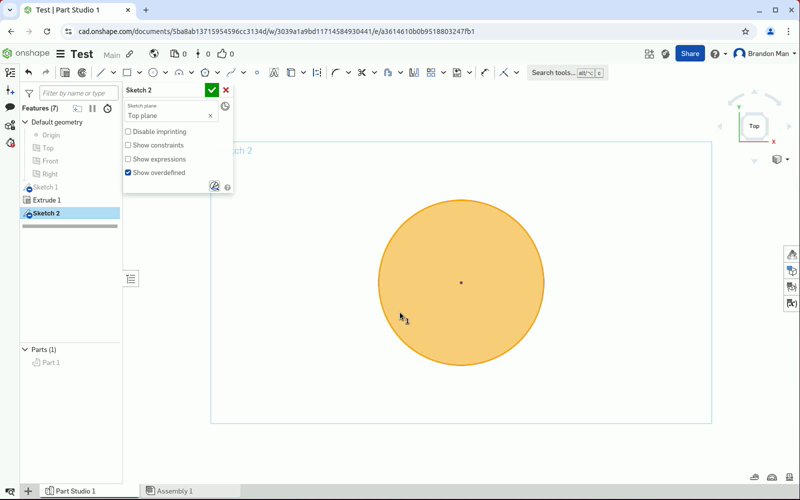
mouse_move(73, 352)
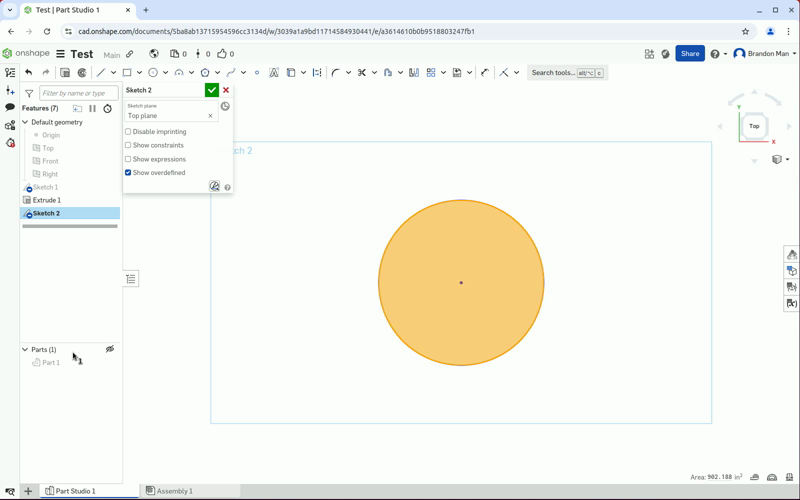
key(shift+y)
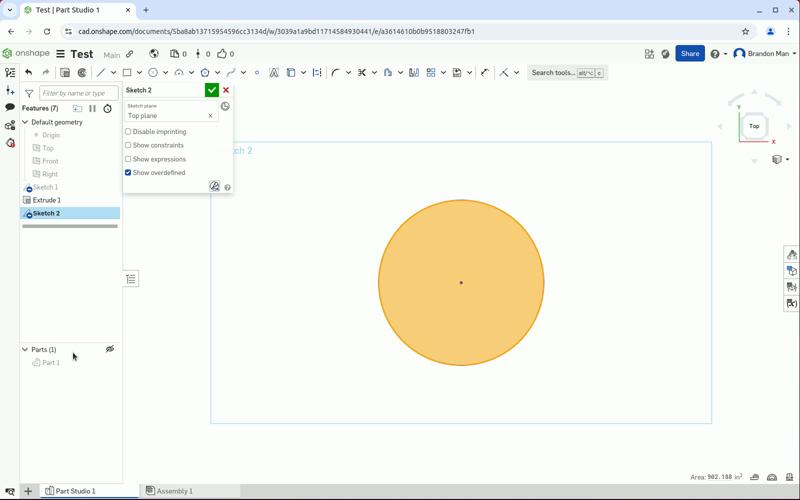
key(shift+e)
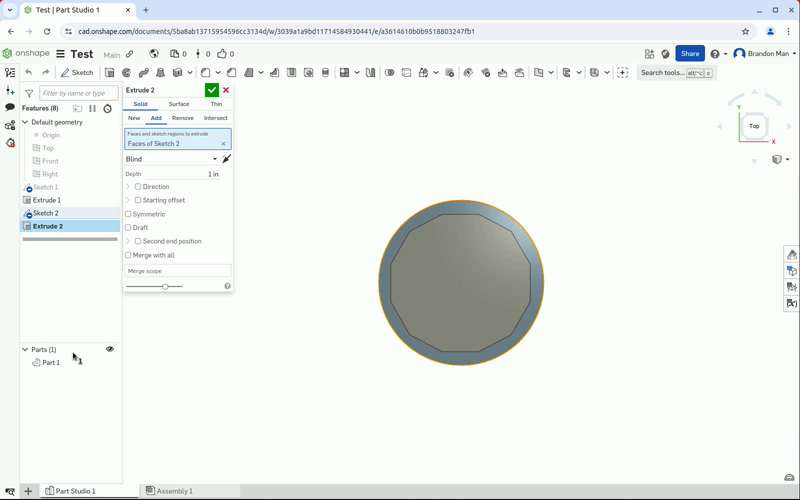
mouse_move(143, 106)
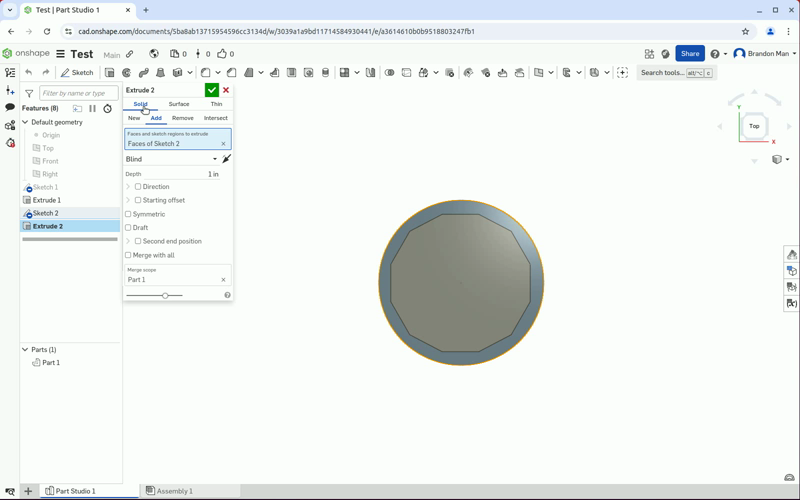
click(143, 106)
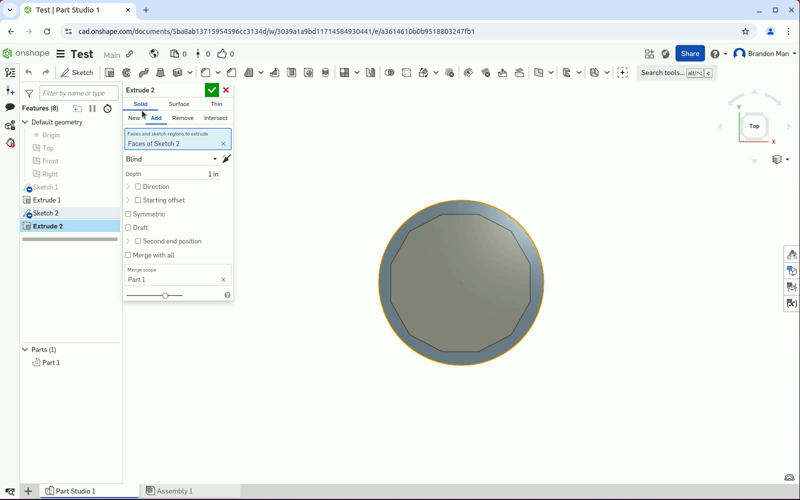
mouse_move(137, 120)
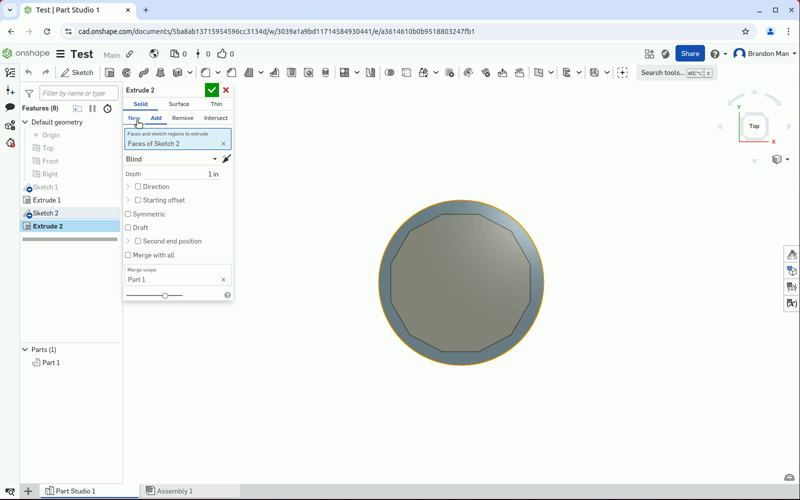
click(137, 120)
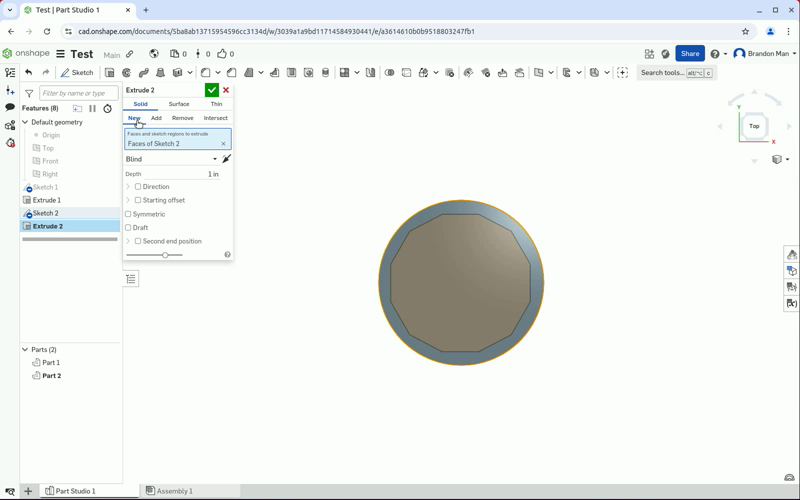
key(tab, 4)
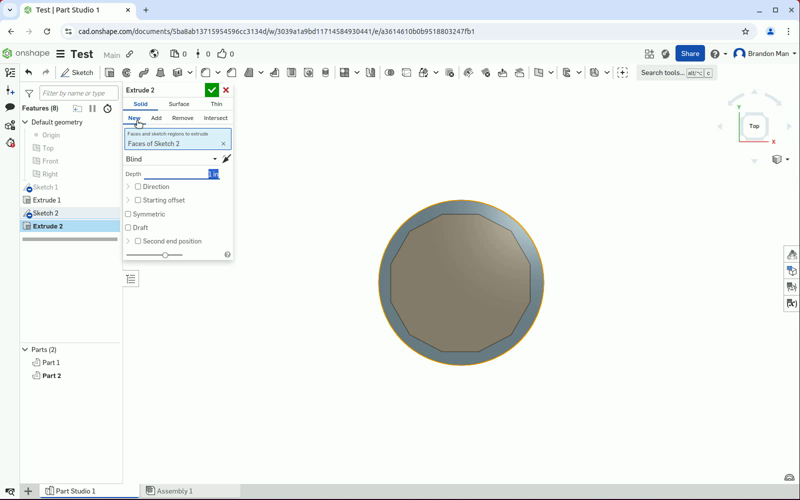
text(1.685)
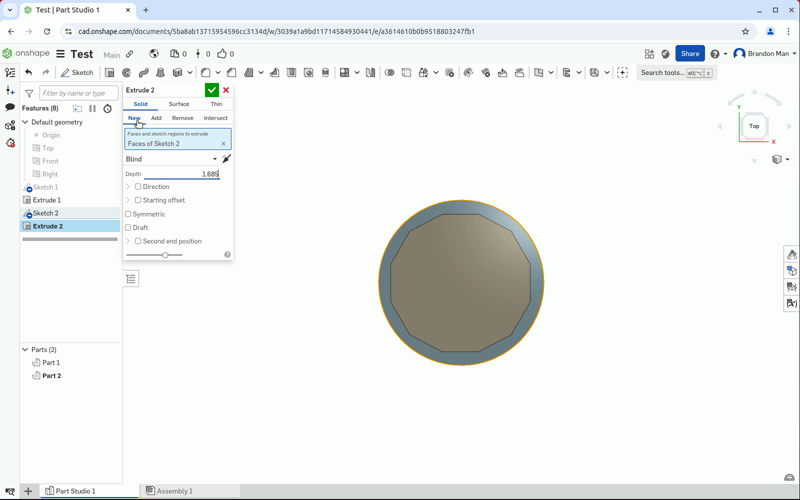
key(enter)
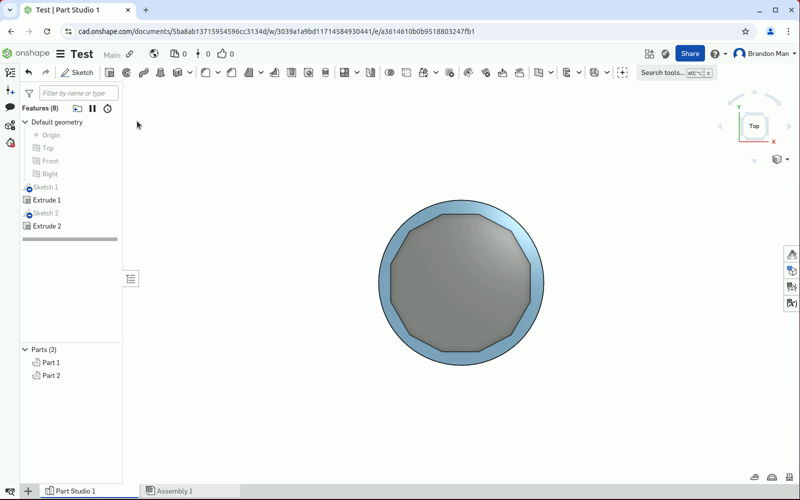
key(shift+h)
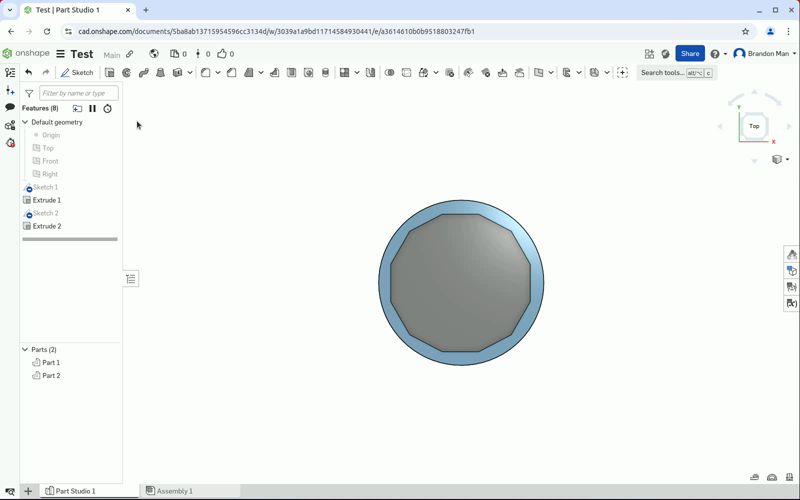
key(shift+h)
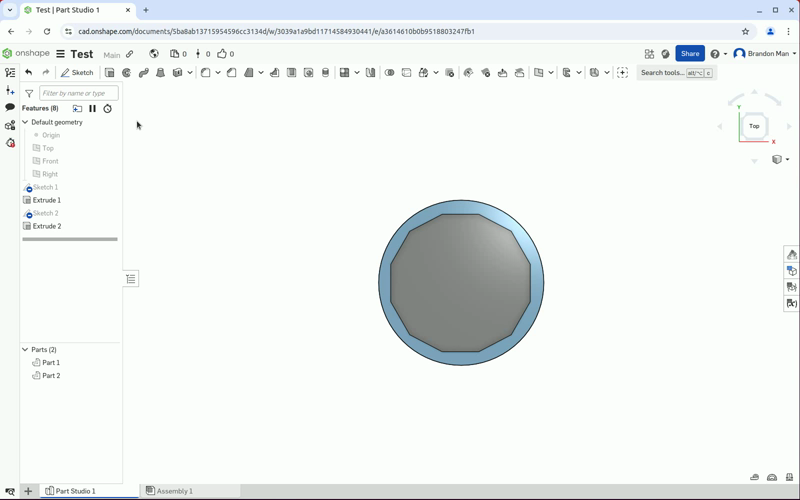
mouse_move(73, 189)
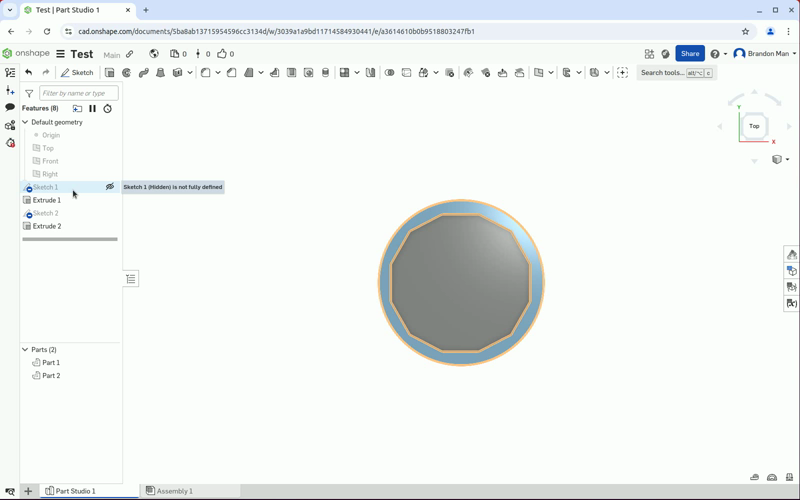
click(73, 189)
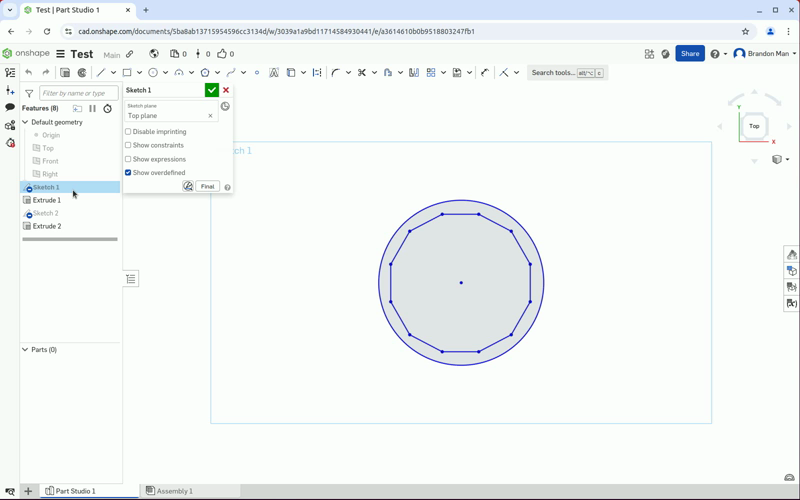
mouse_move(229, 92)
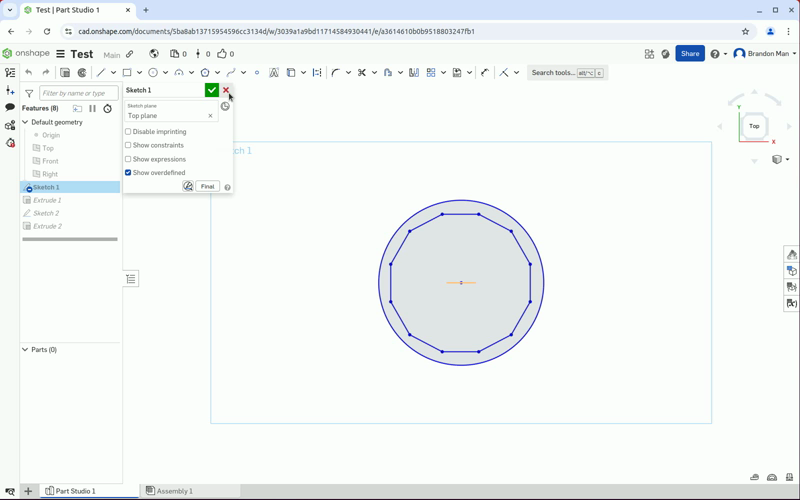
click(229, 92)
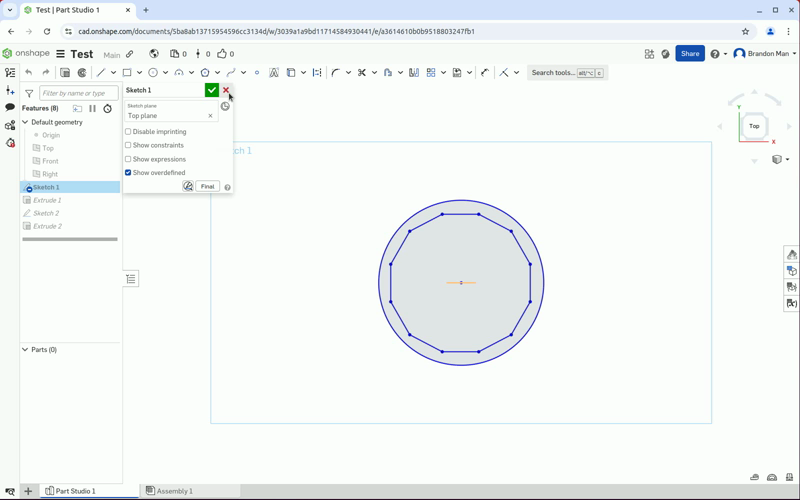
key(shift+s)
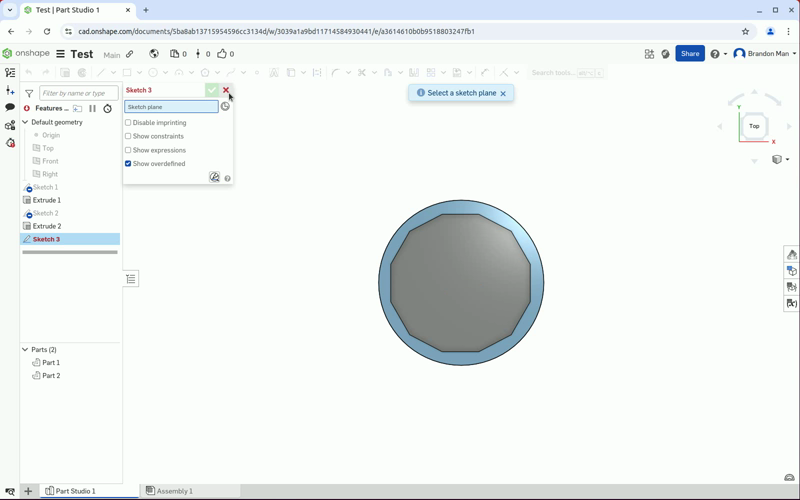
mouse_move(73, 150)
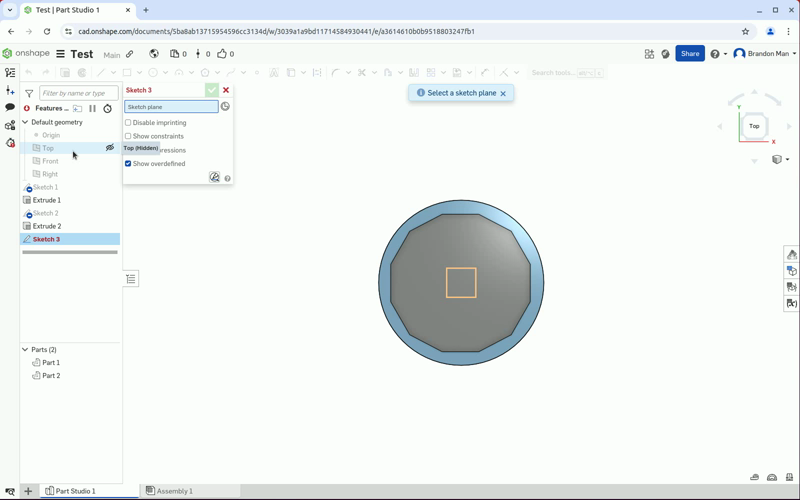
click(73, 150)
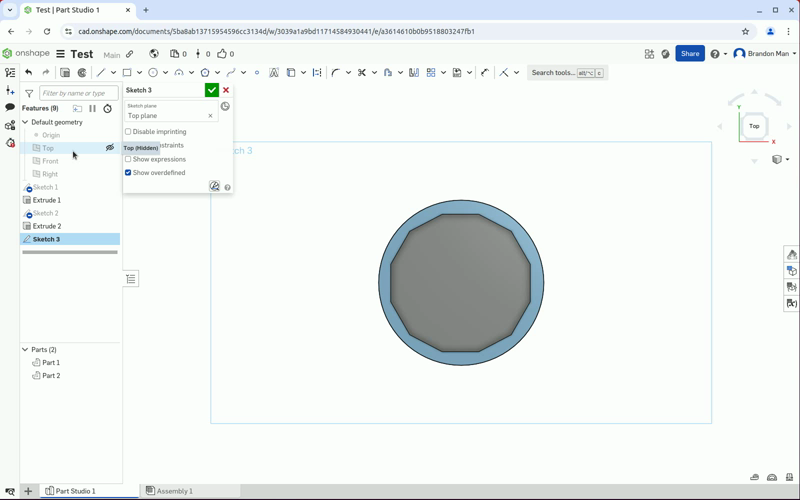
mouse_move(73, 352)
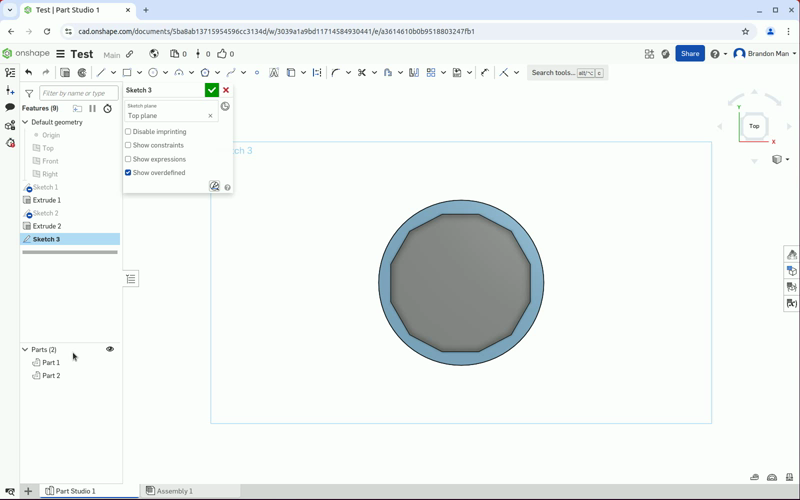
key(y)
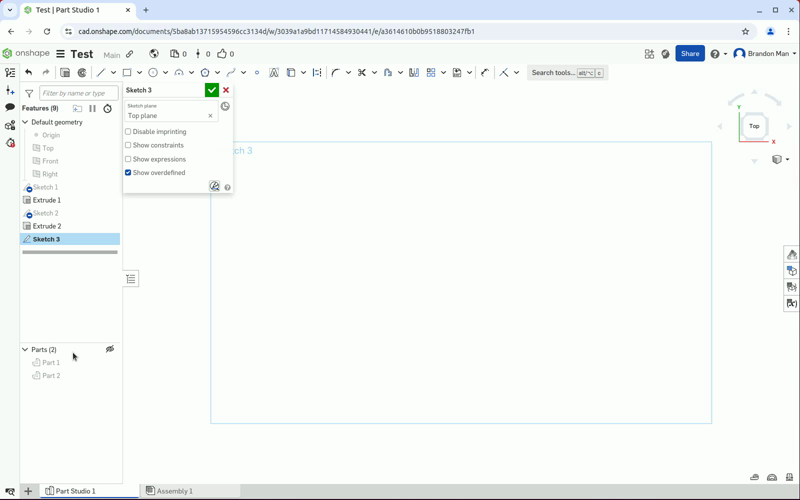
key(l)
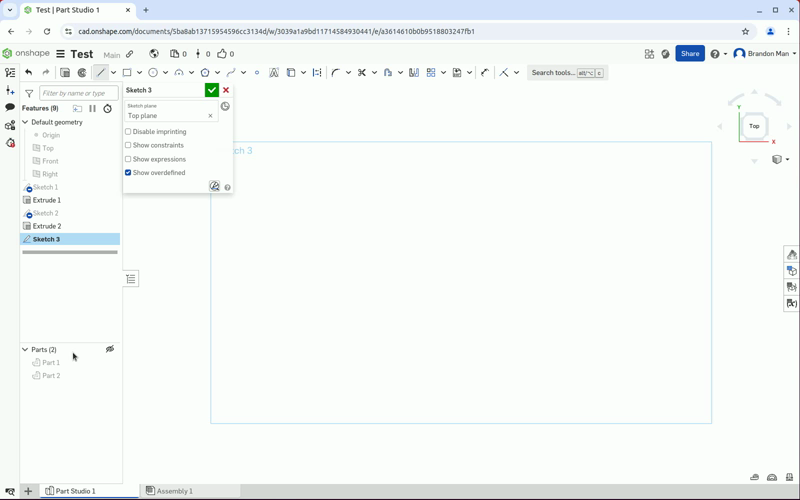
key_down(shift)
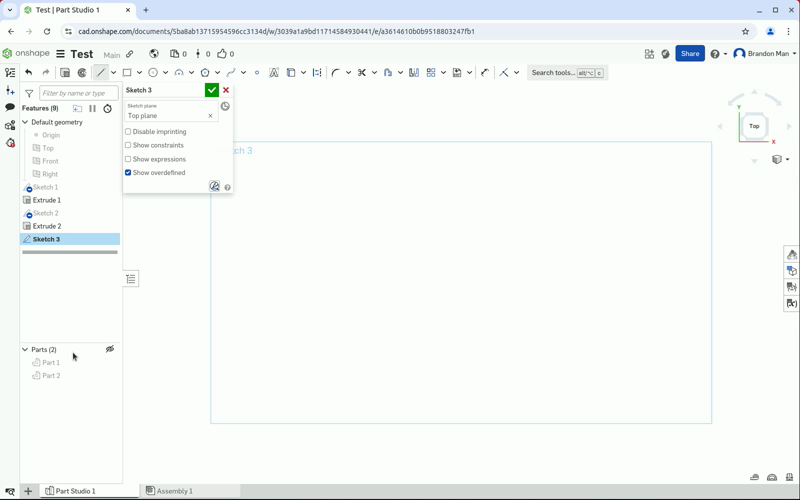
mouse_move(348, 301)
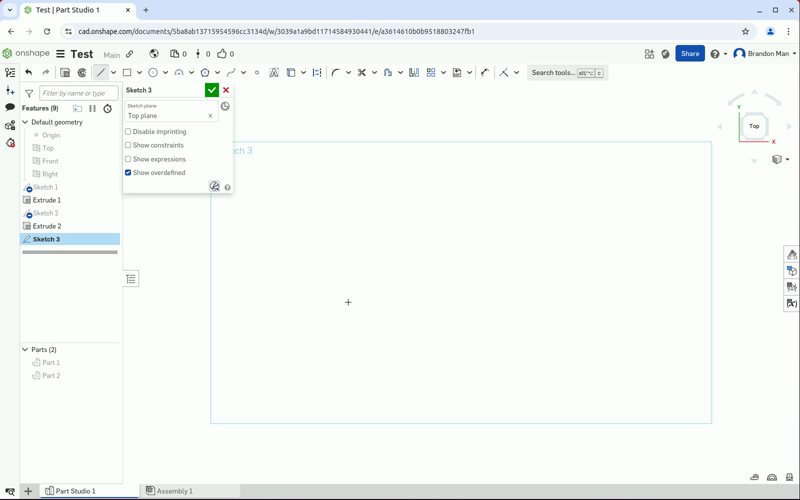
click(348, 301)
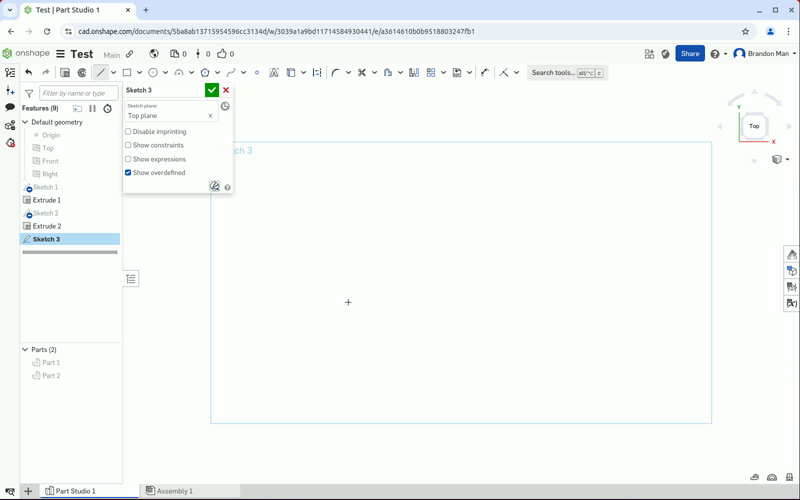
key_up(shift)
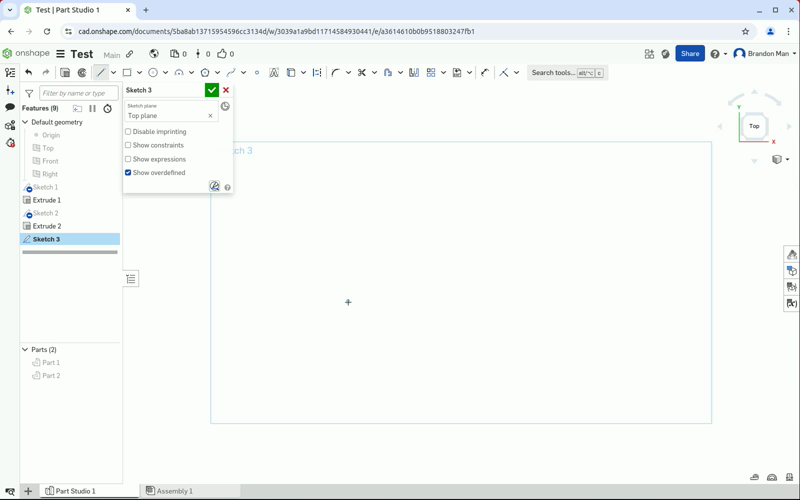
key_down(shift)
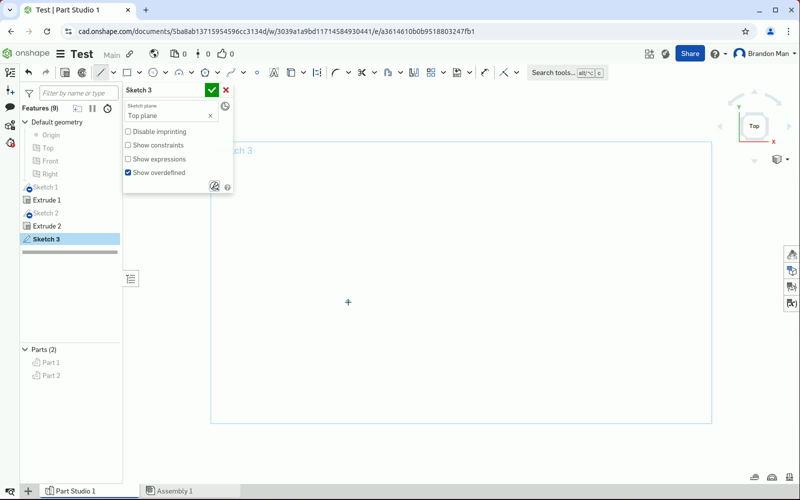
mouse_move(572, 301)
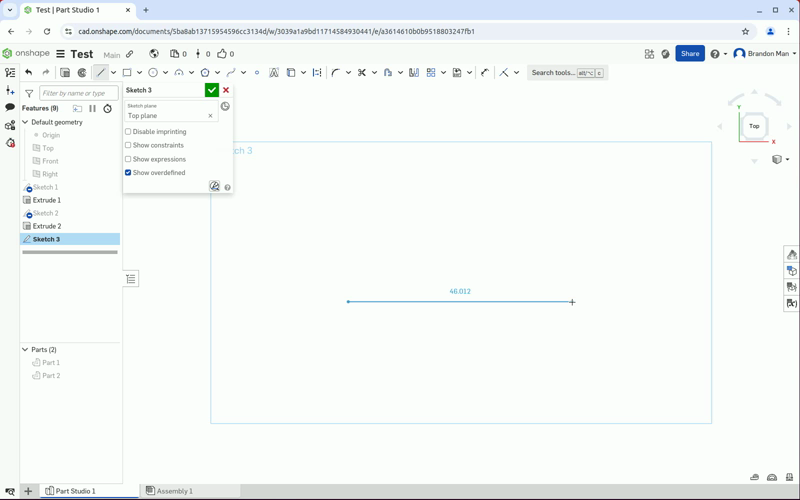
click(572, 301)
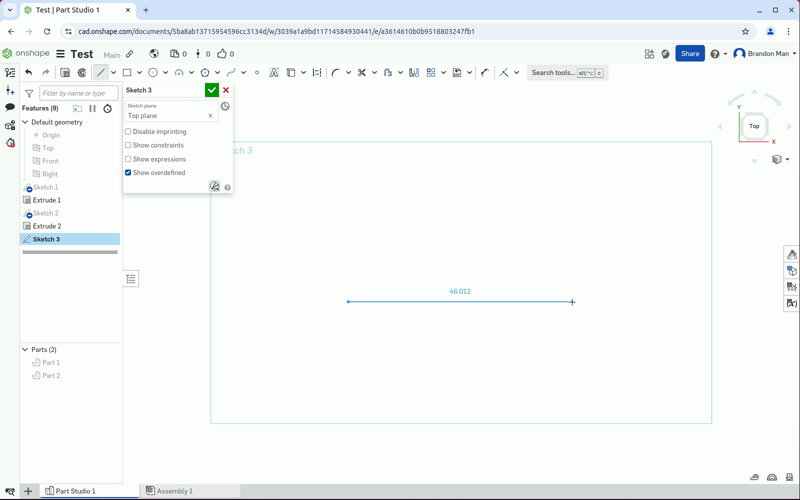
key_up(shift)
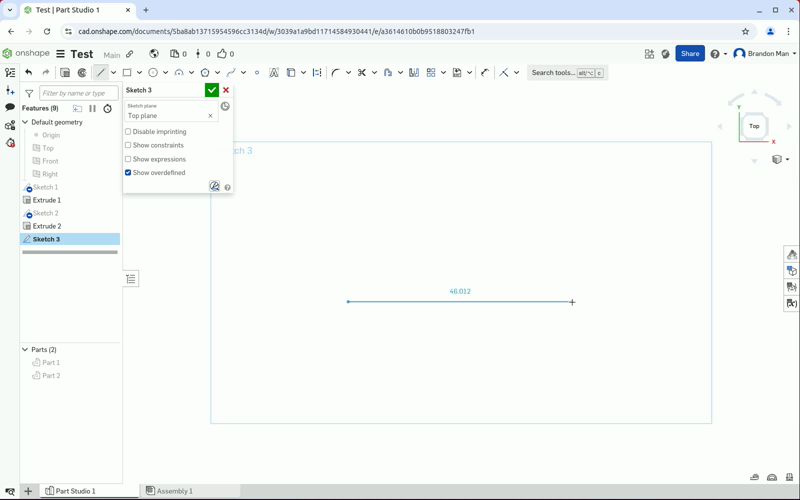
key_down(shift)
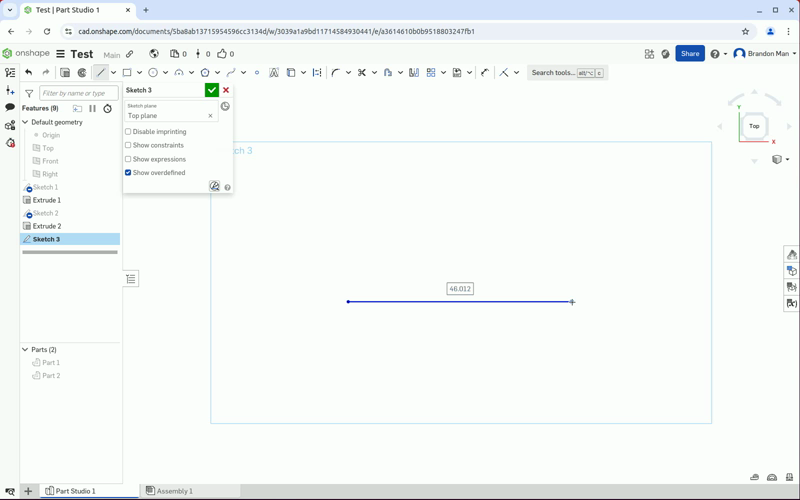
mouse_move(589, 301)
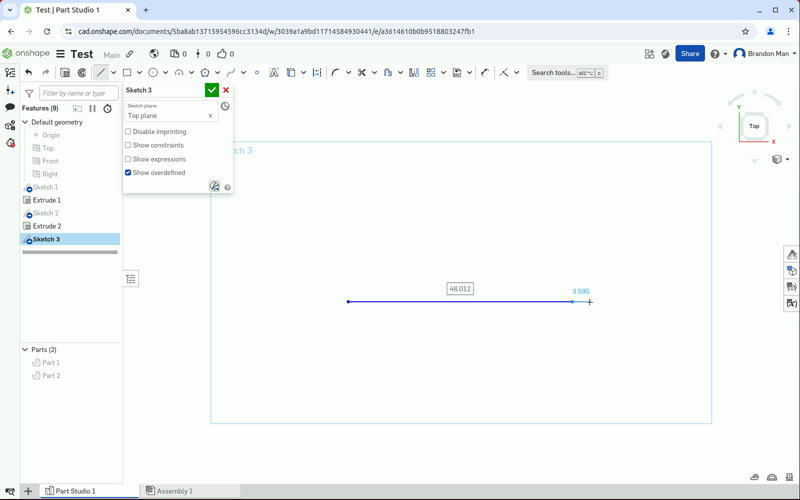
mouse_move(572, 264)
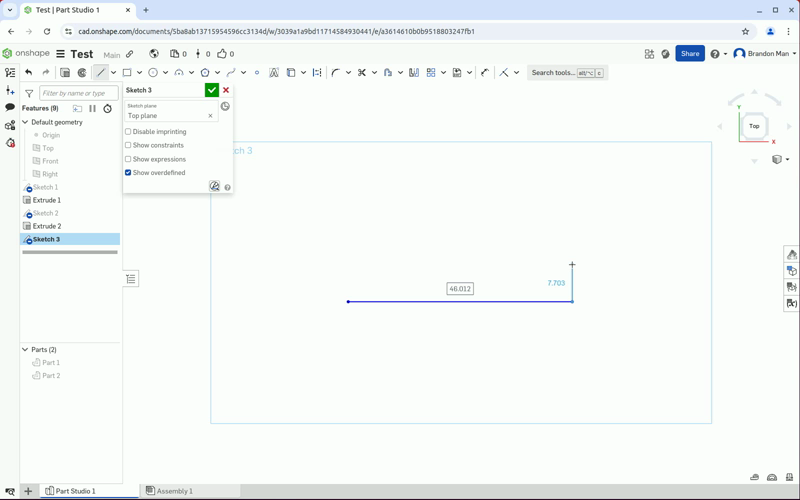
click(572, 264)
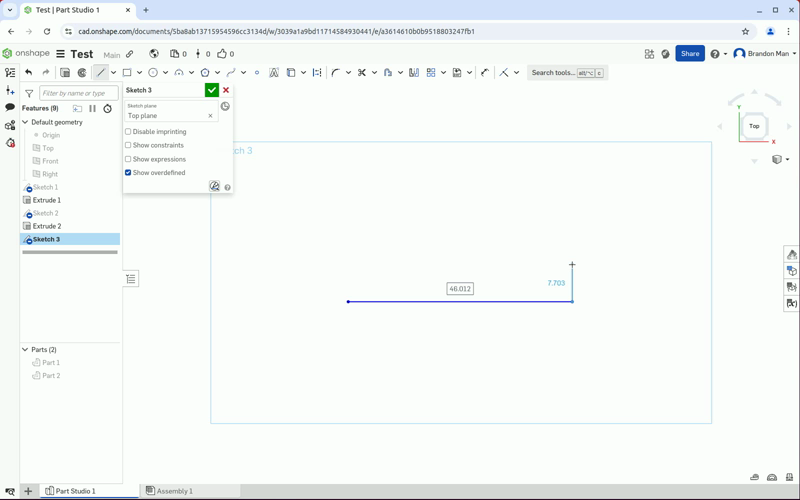
key_up(shift)
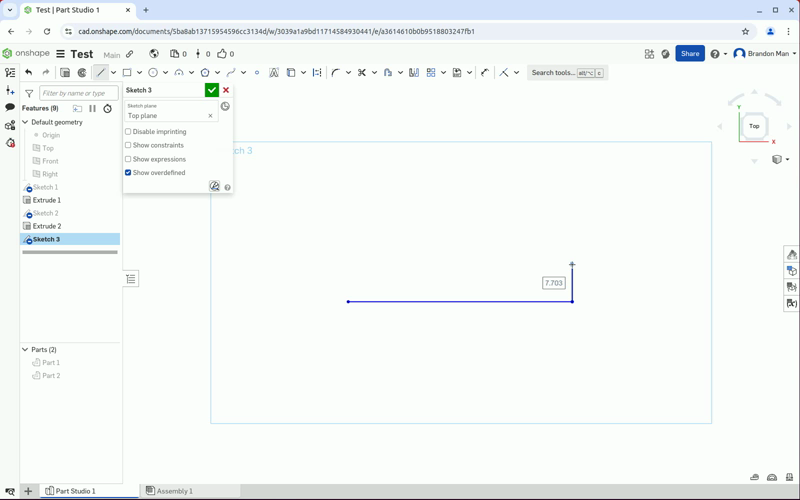
key_down(shift)
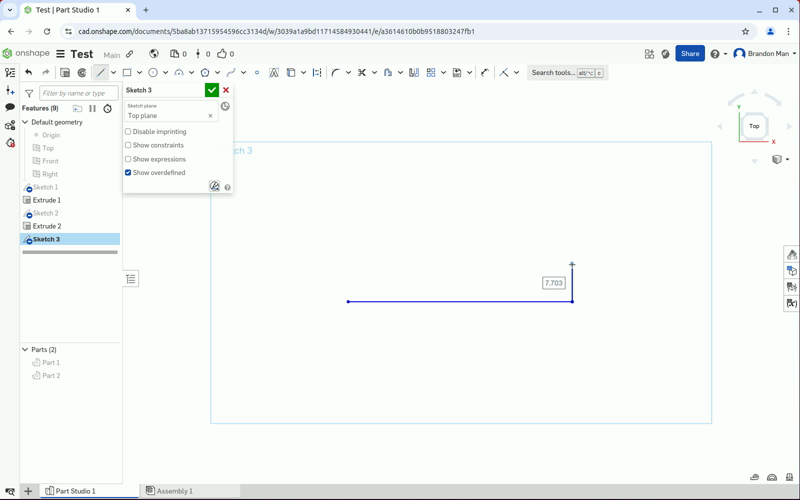
mouse_move(348, 264)
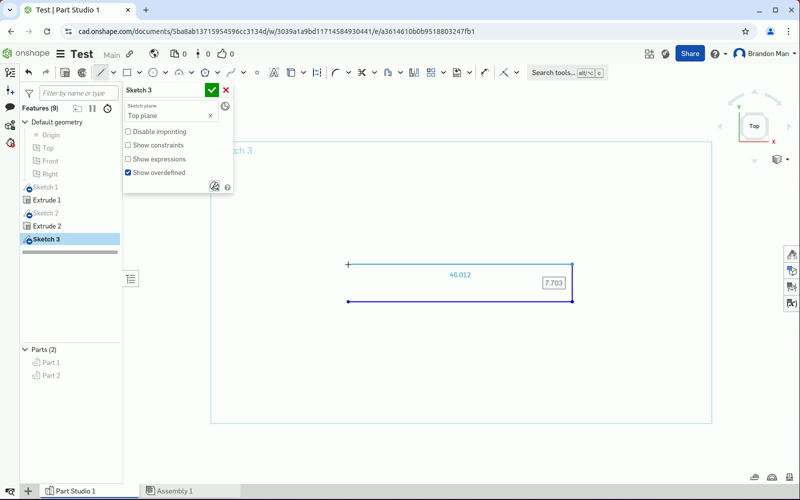
click(348, 264)
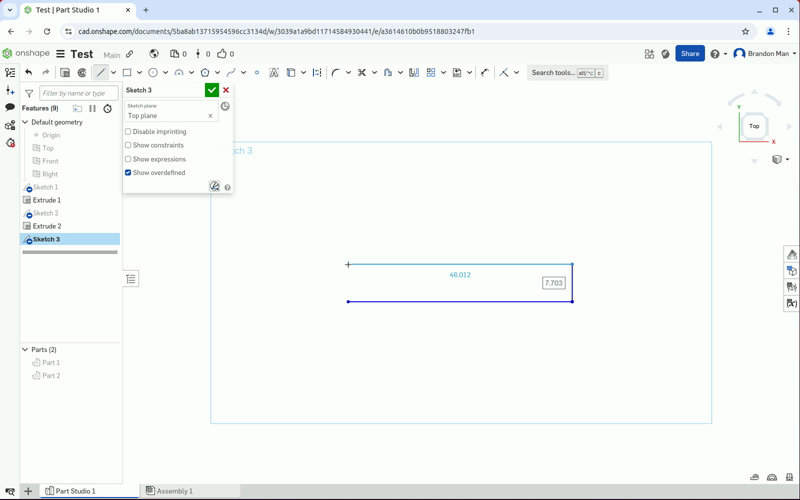
key_up(shift)
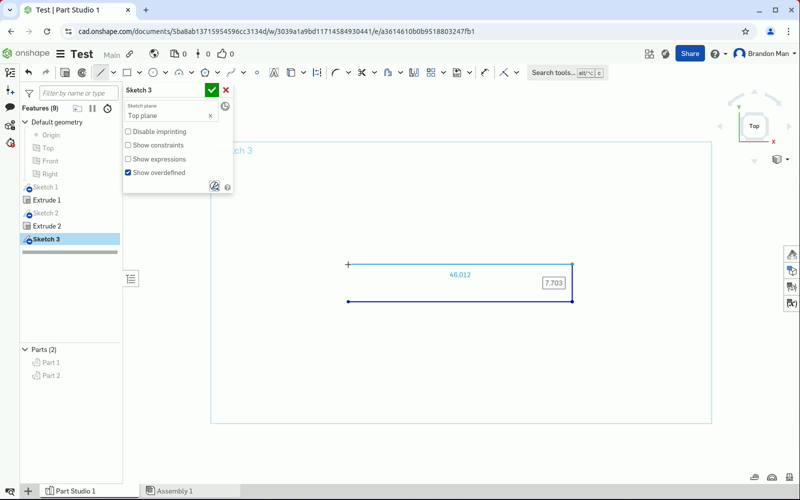
mouse_move(378, 264)
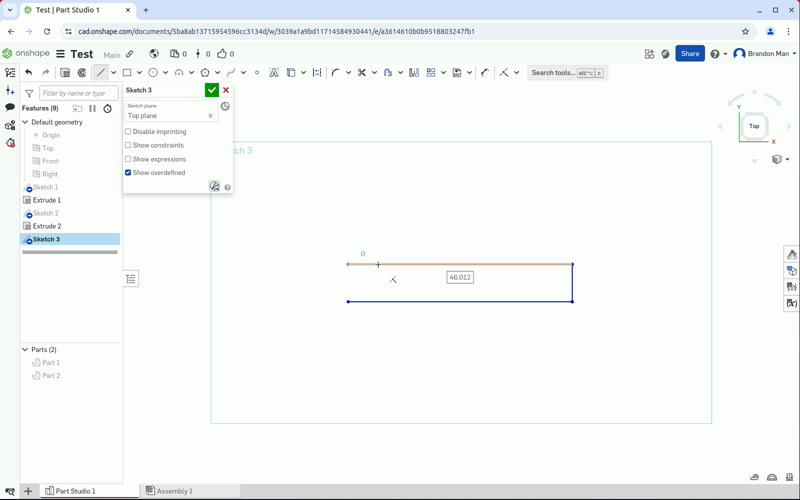
key_down(shift)
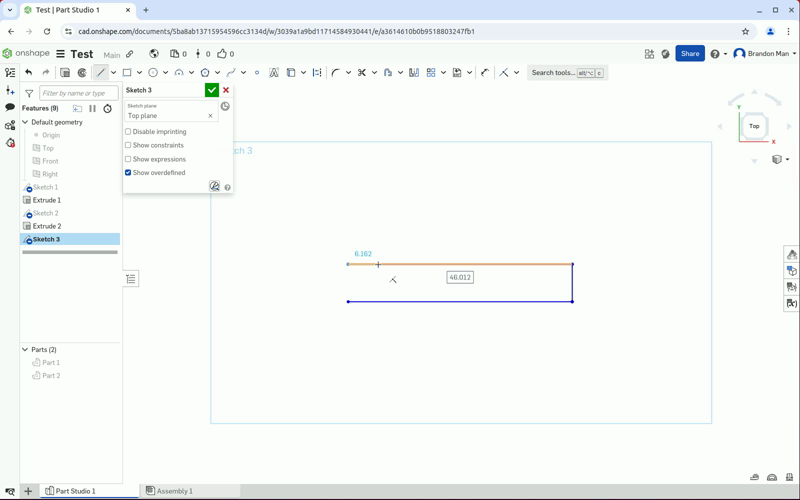
mouse_move(348, 301)
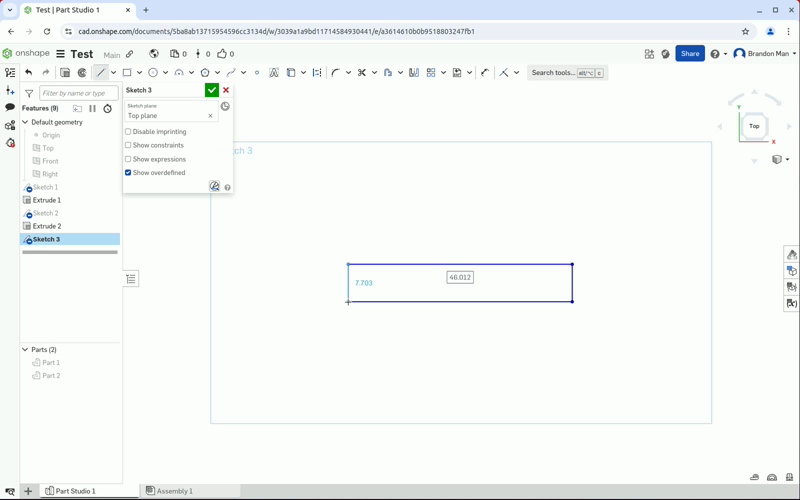
key_up(shift)
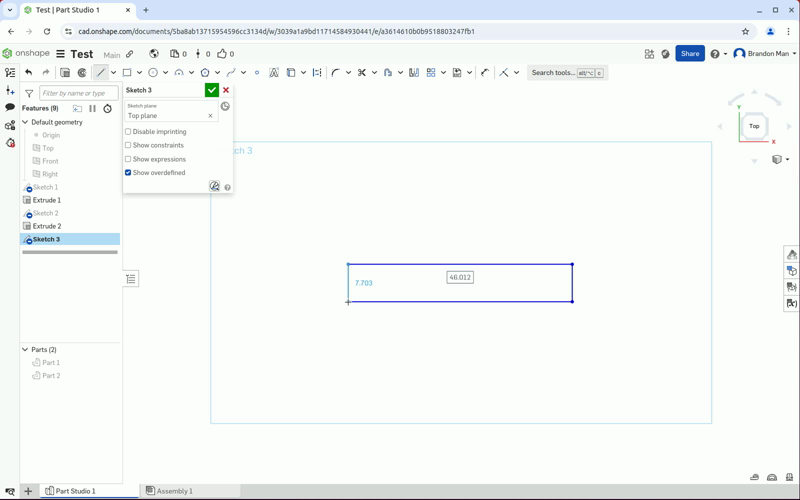
click(348, 301)
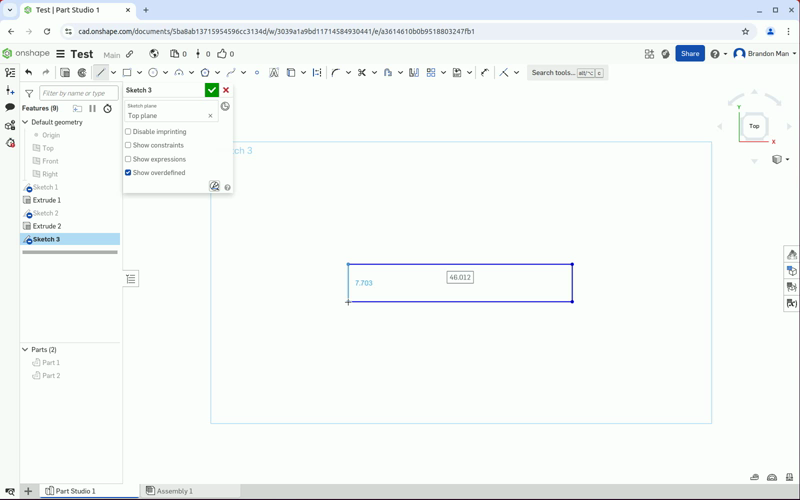
key(esc)
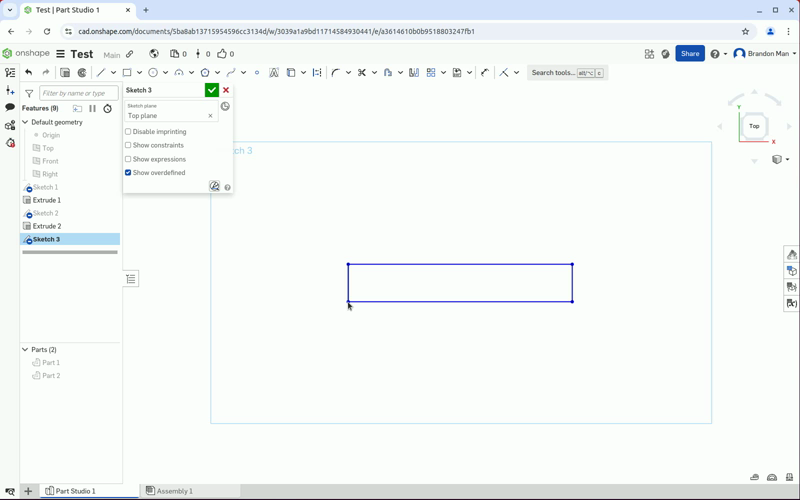
mouse_move(370, 294)
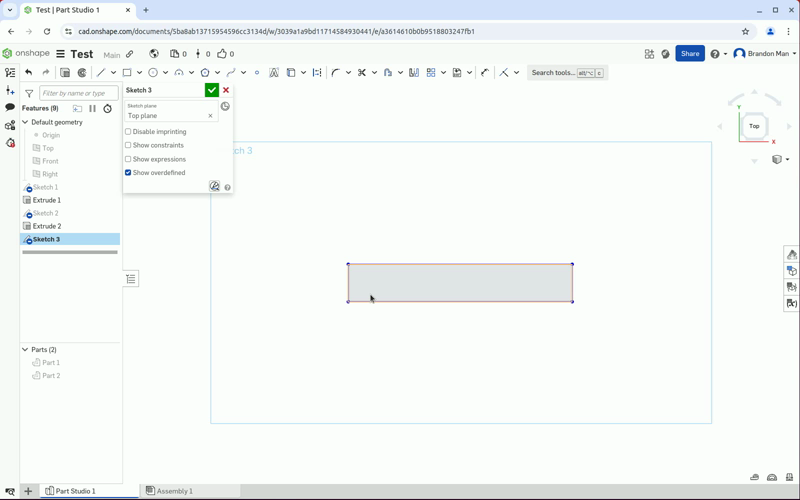
click(370, 294)
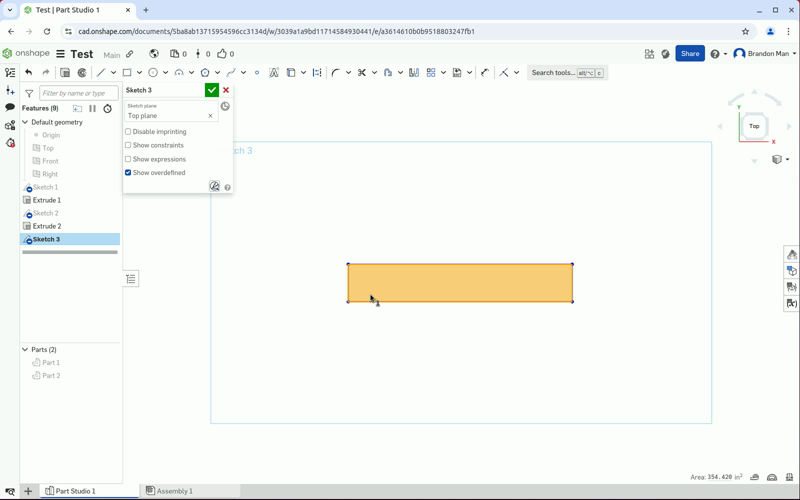
mouse_move(73, 352)
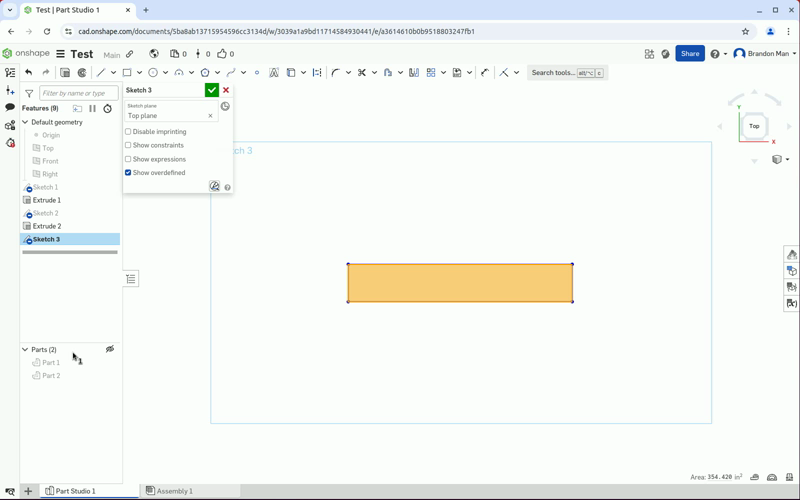
key(shift+y)
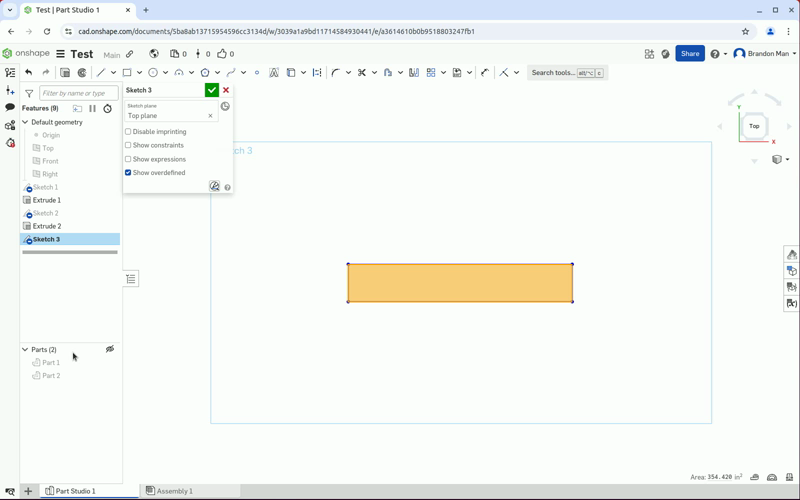
key(shift+e)
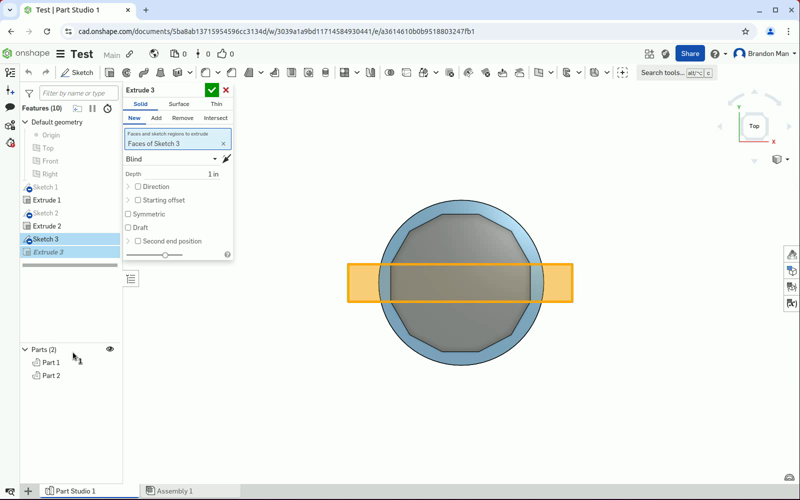
mouse_move(143, 106)
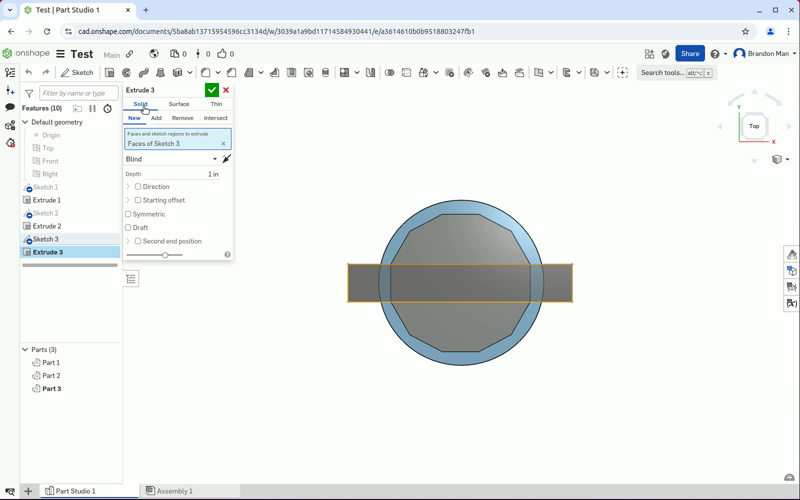
click(143, 106)
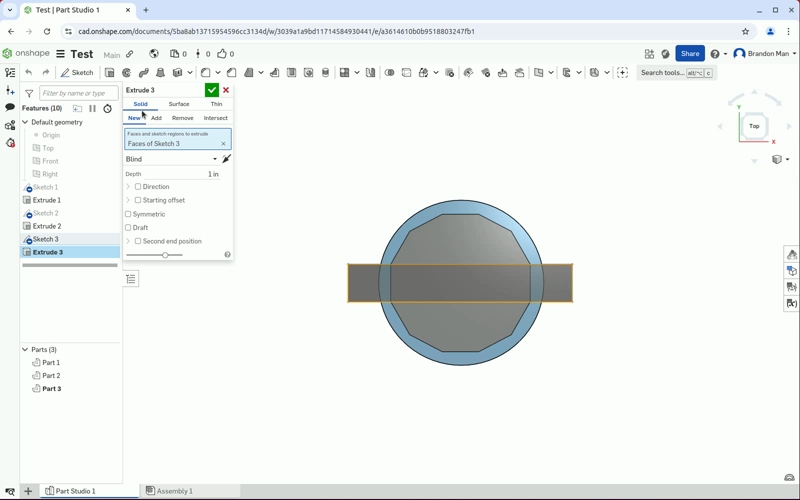
mouse_move(137, 120)
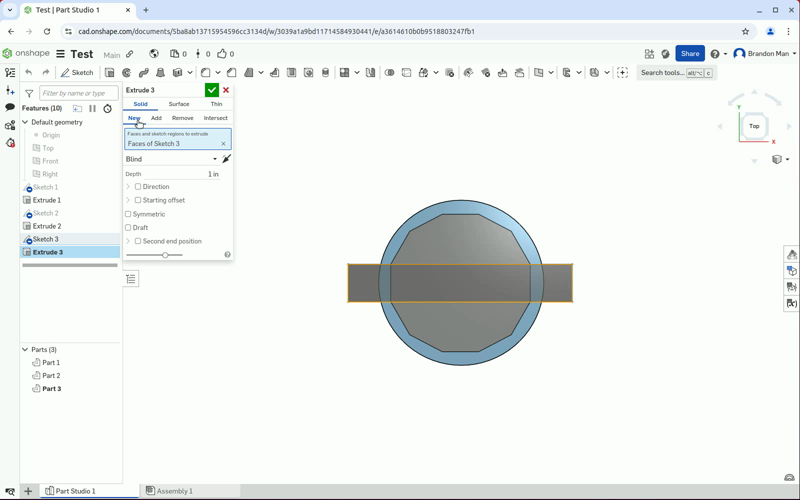
click(137, 120)
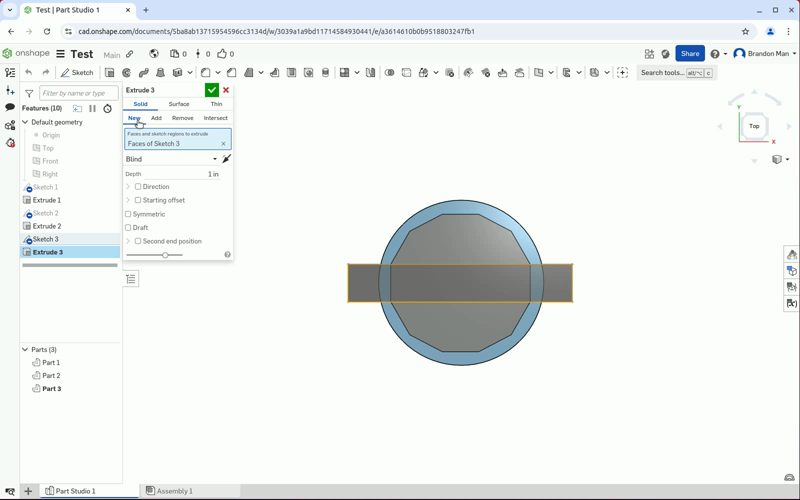
key(tab, 4)
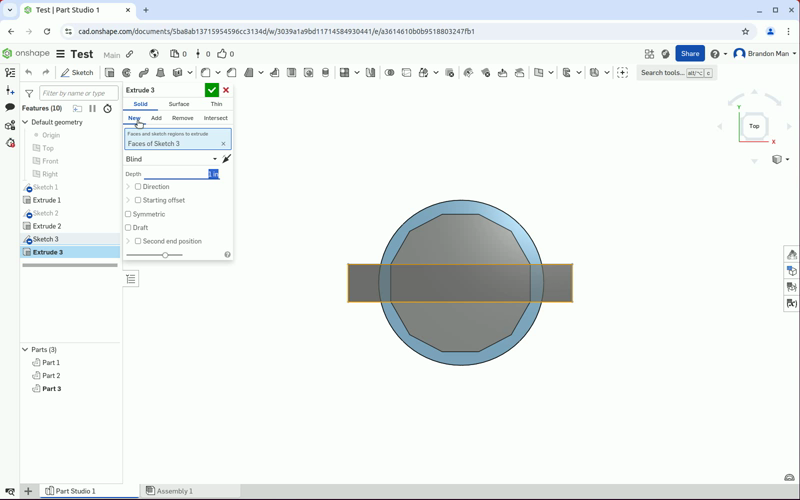
text(1.685)
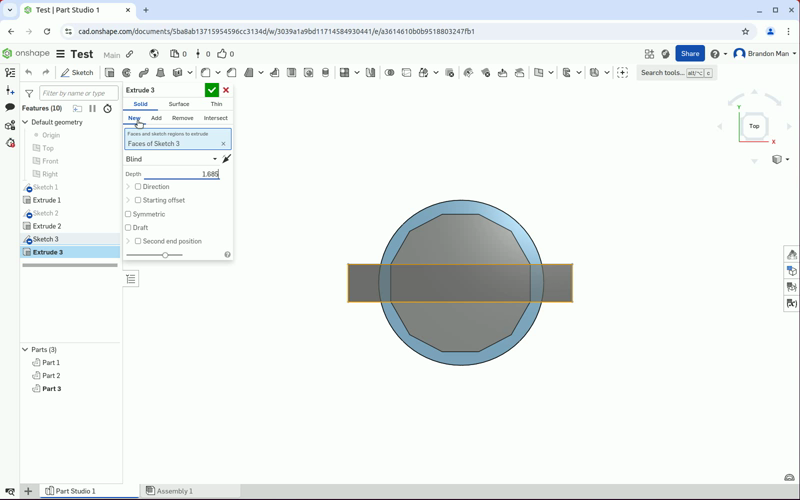
key(enter)
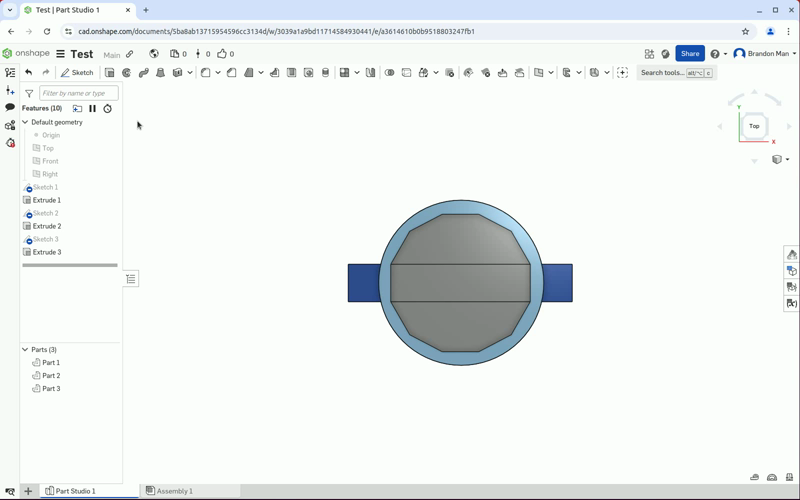
key(shift+h)
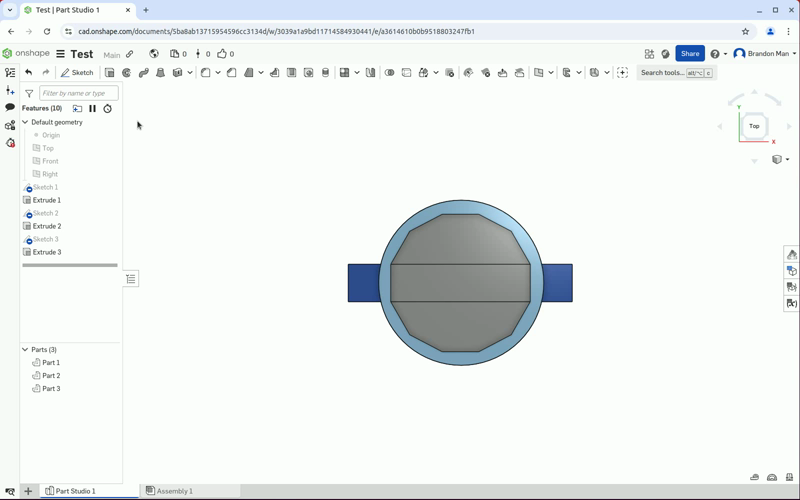
key(shift+h)
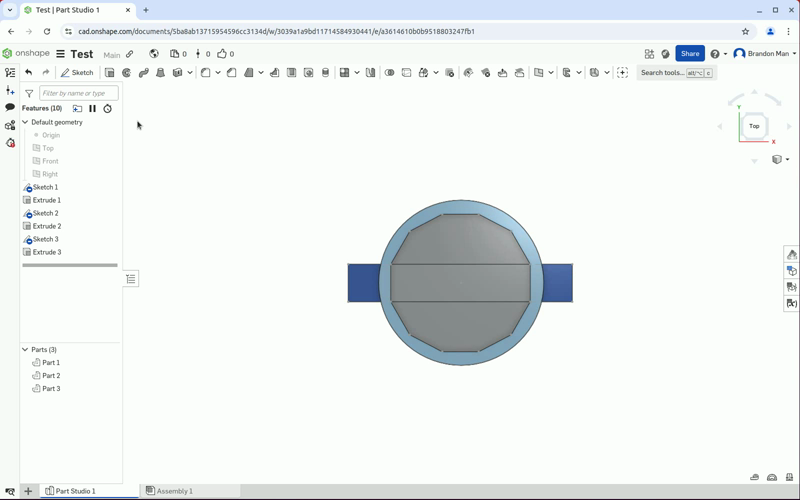
key(shift+7)
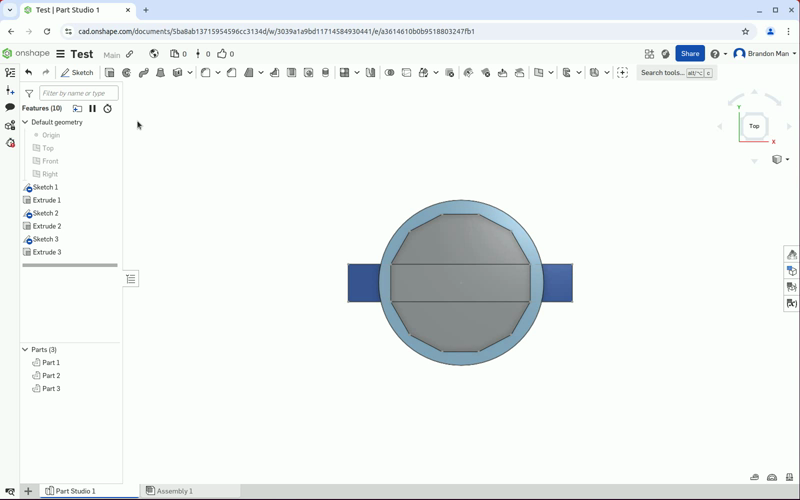
key(up, 3)
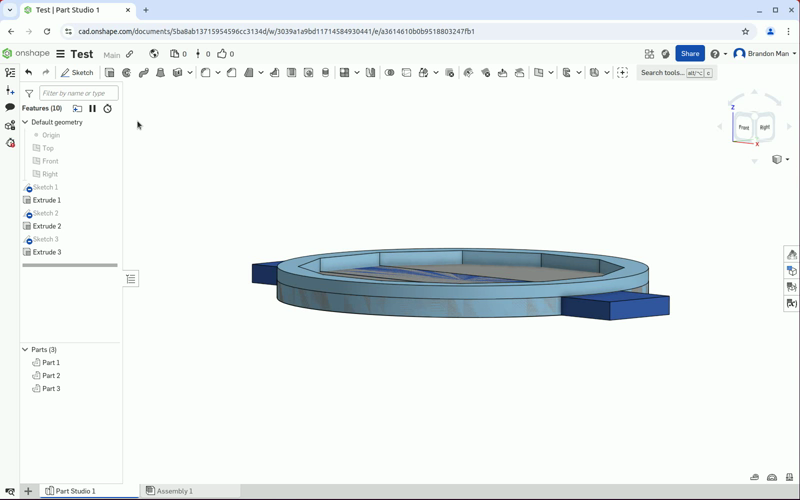
key(left, 3)
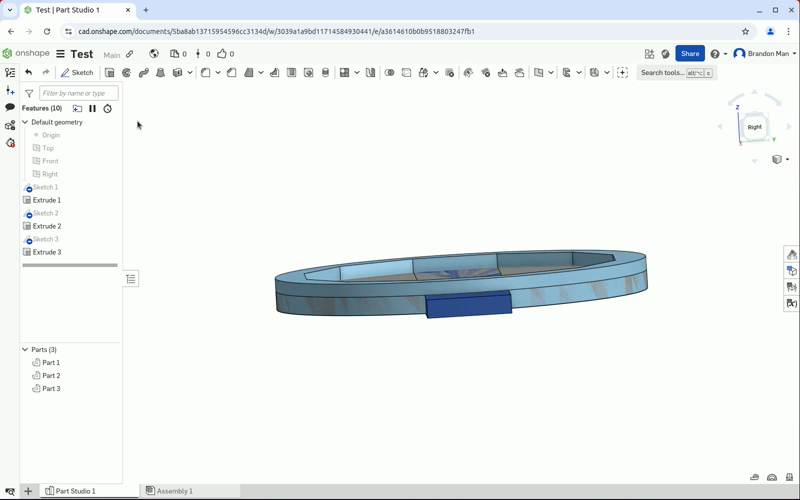
key(right, 3)
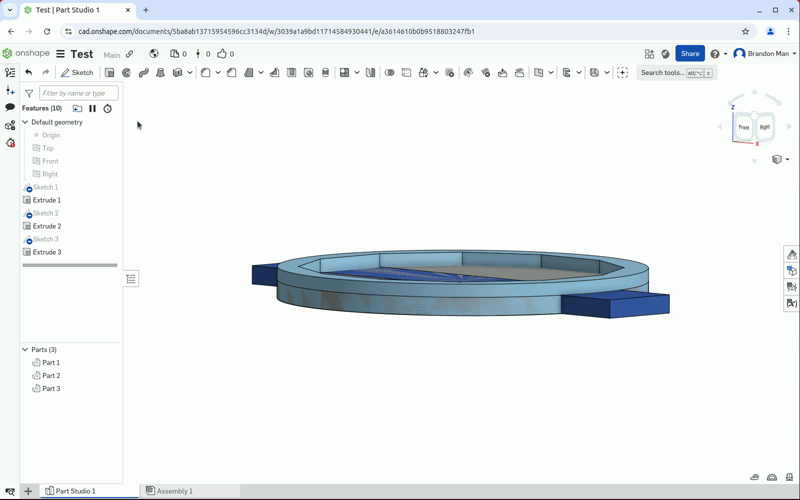
key(down, 3)
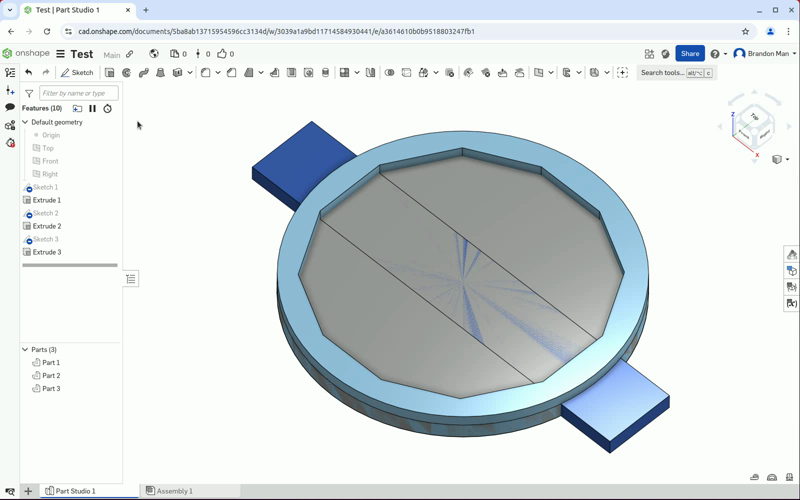
mouse_move(73, 189)
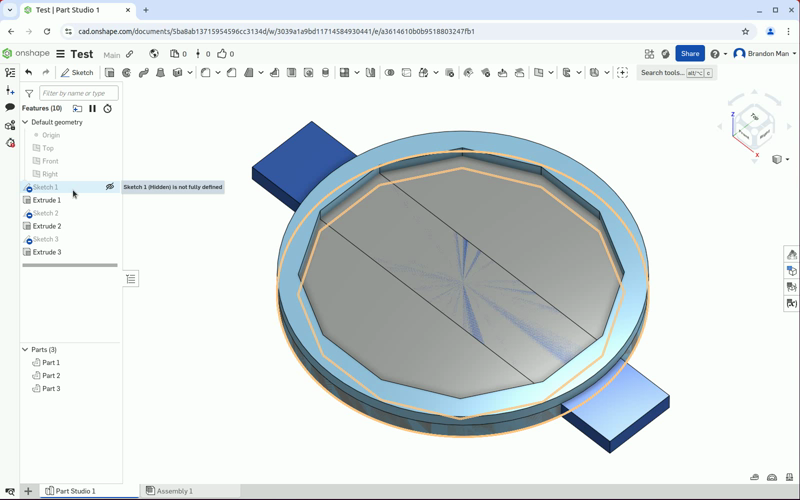
click(73, 189)